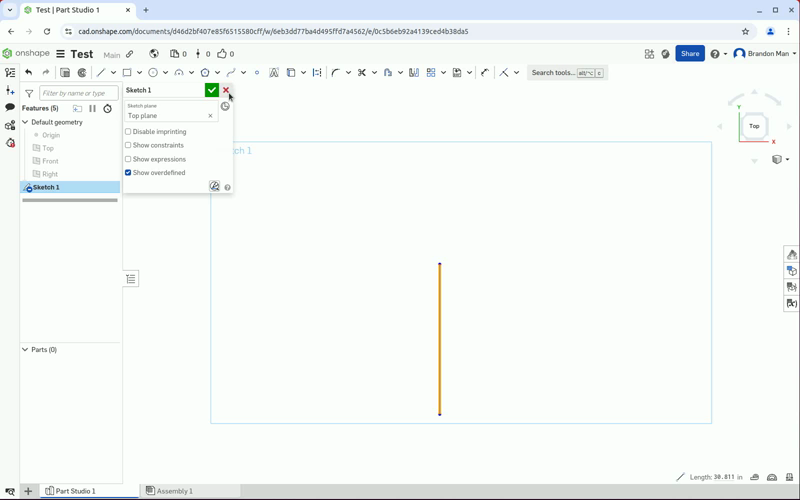
key(shift+h)
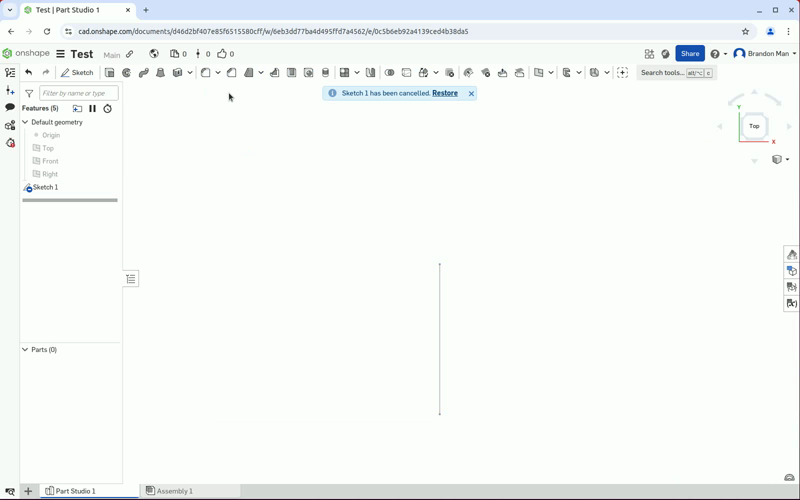
key(shift+s)
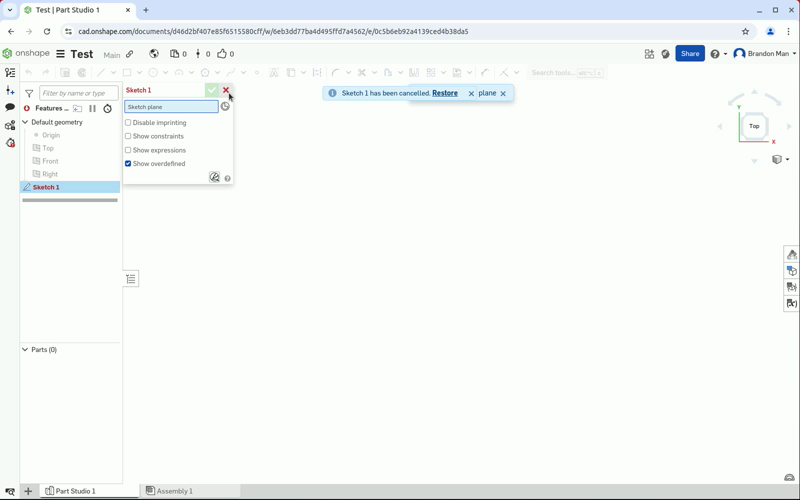
mouse_move(73, 150)
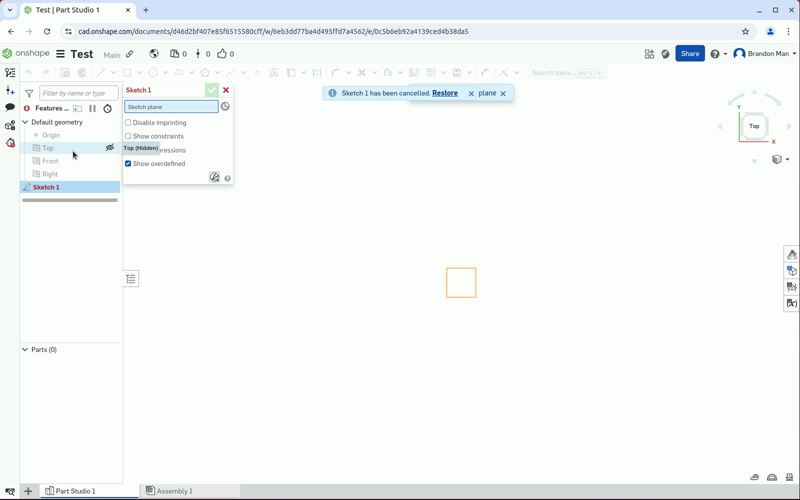
click(73, 150)
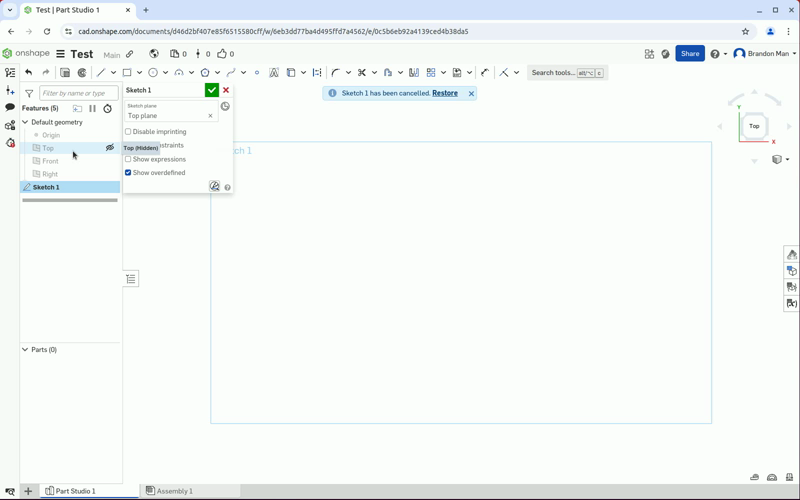
mouse_move(73, 352)
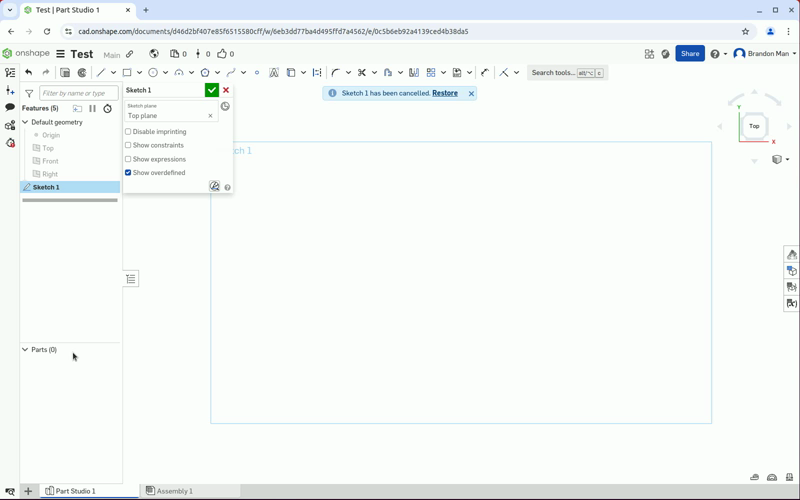
key(y)
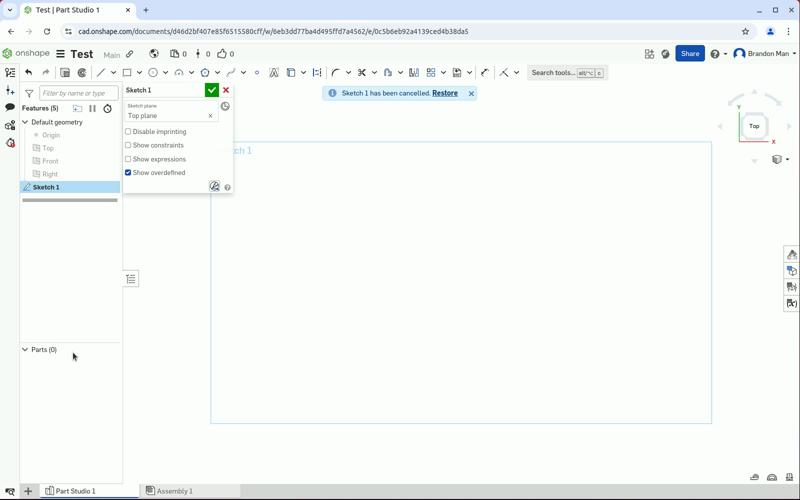
key(l)
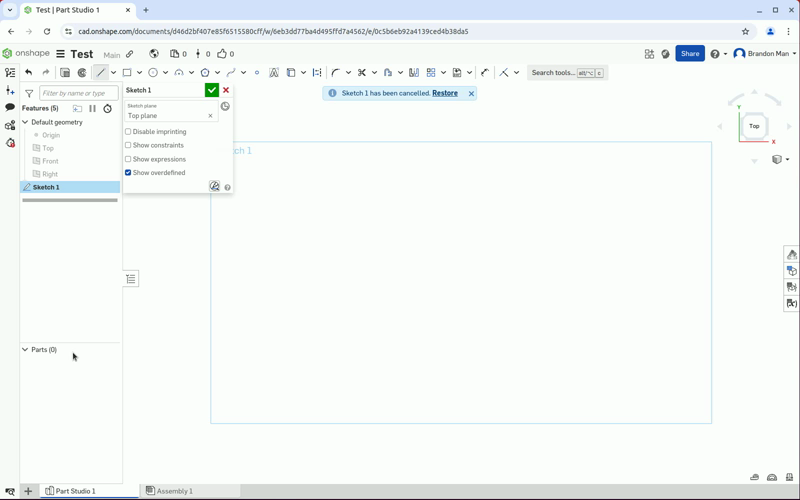
key_down(shift)
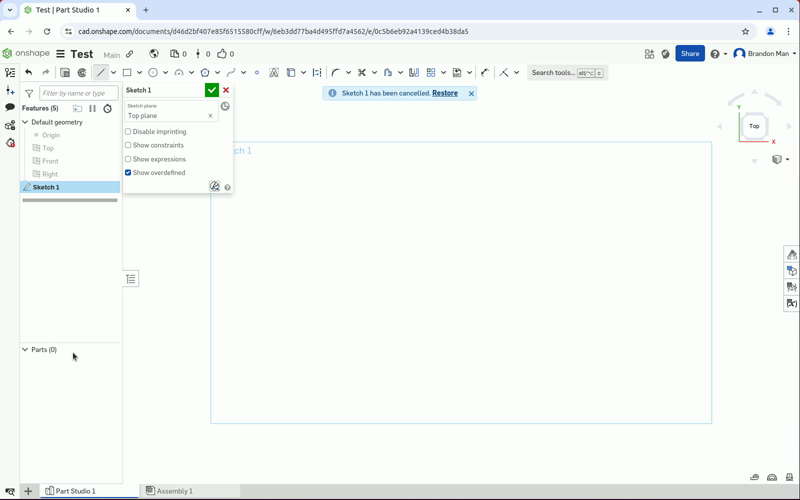
mouse_move(348, 395)
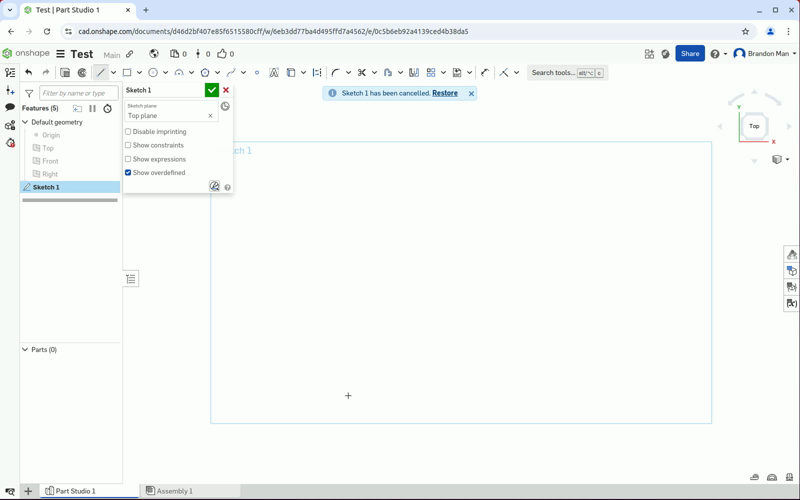
click(348, 395)
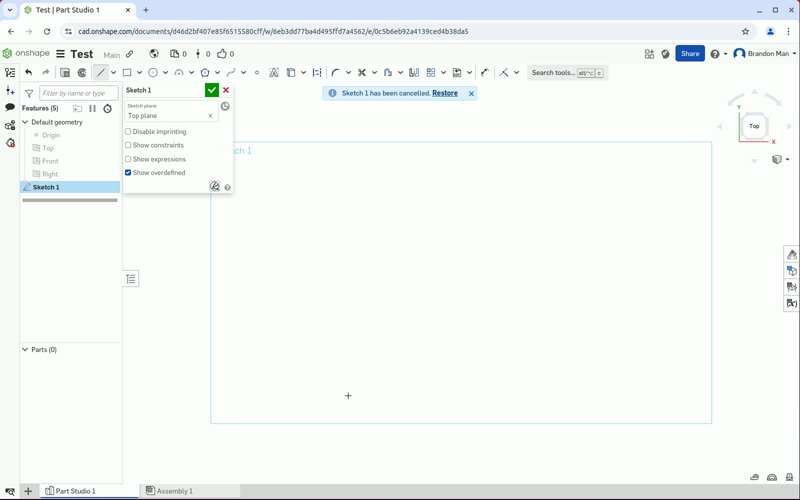
key_up(shift)
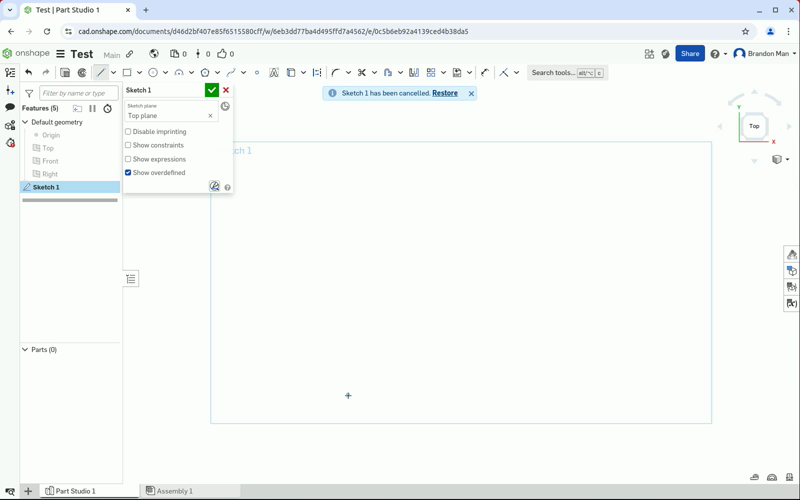
key_down(shift)
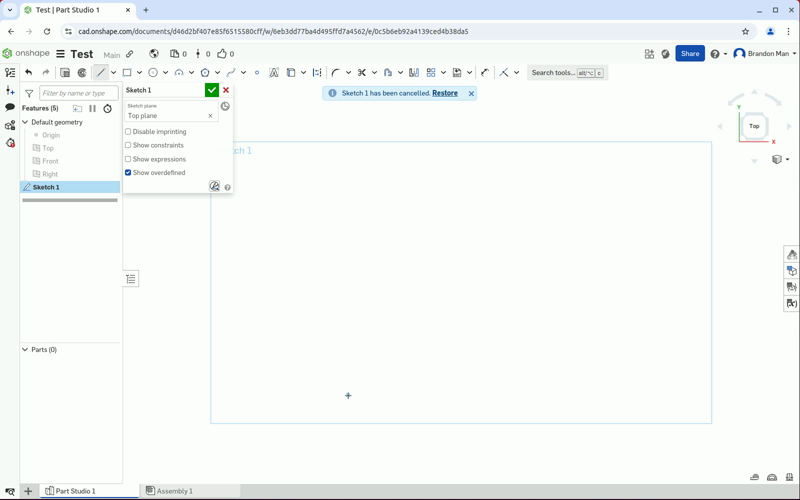
mouse_move(527, 395)
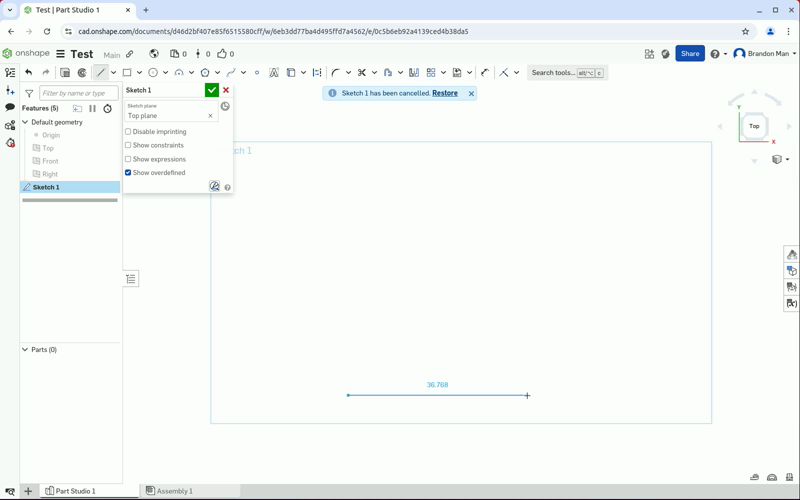
click(527, 395)
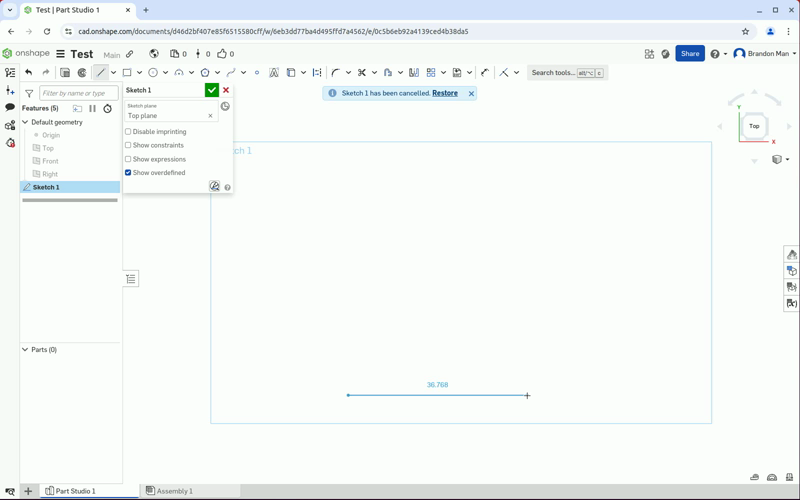
key_up(shift)
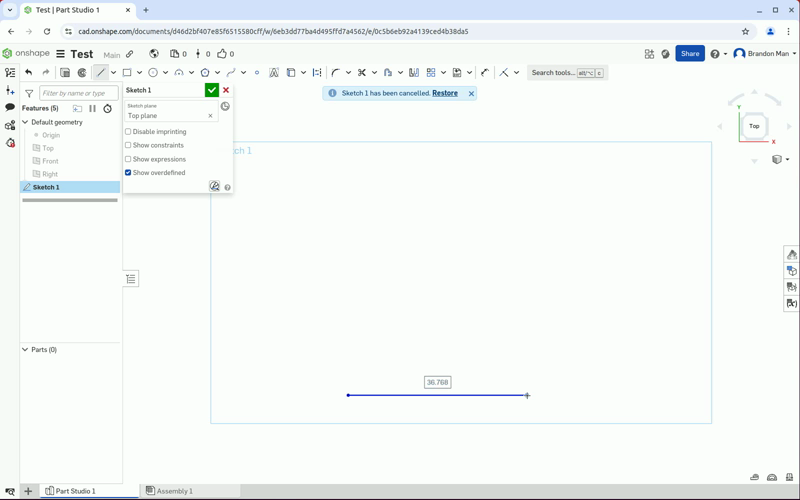
key_down(shift)
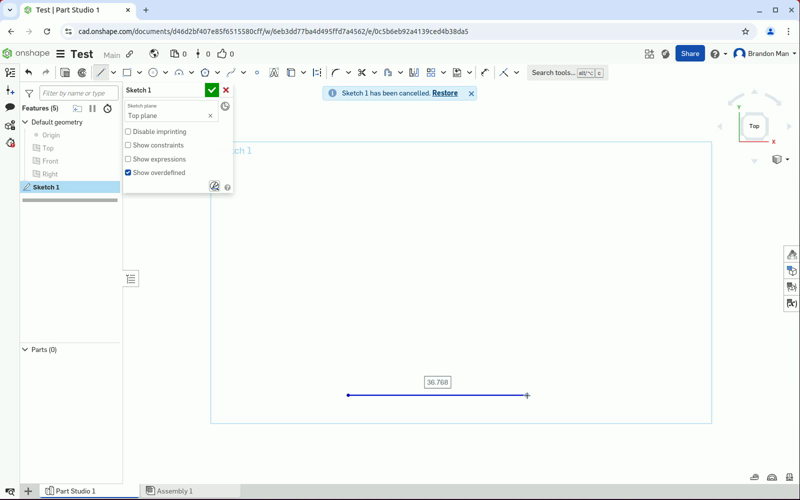
mouse_move(572, 350)
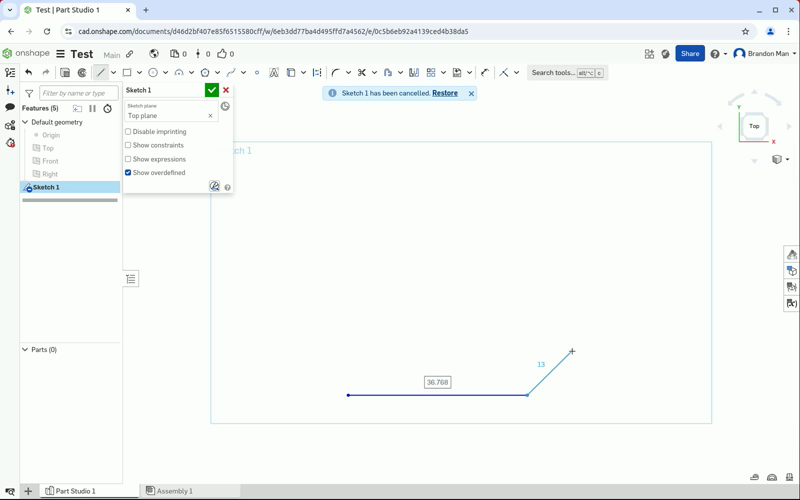
click(572, 350)
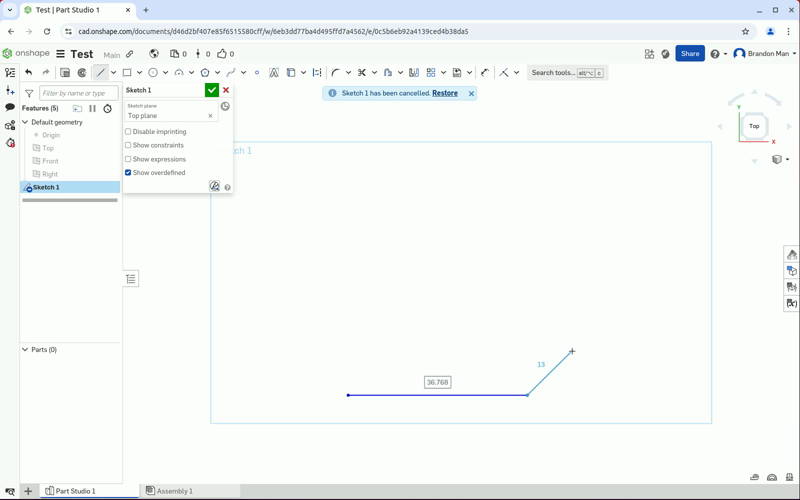
key_up(shift)
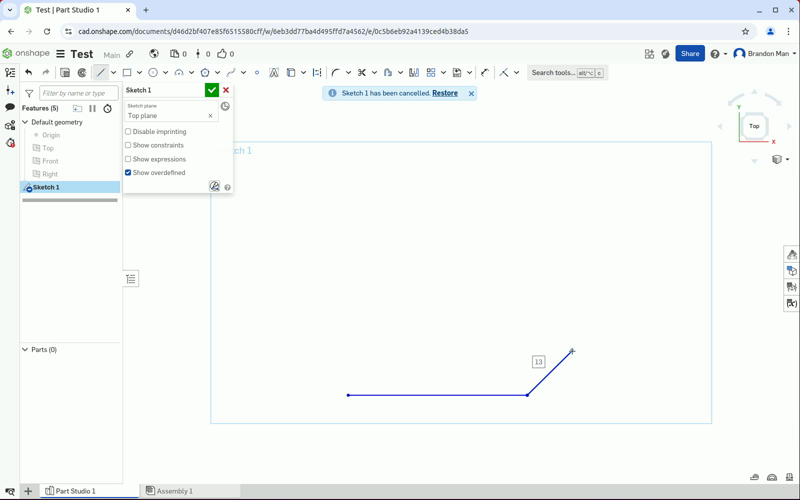
key_down(shift)
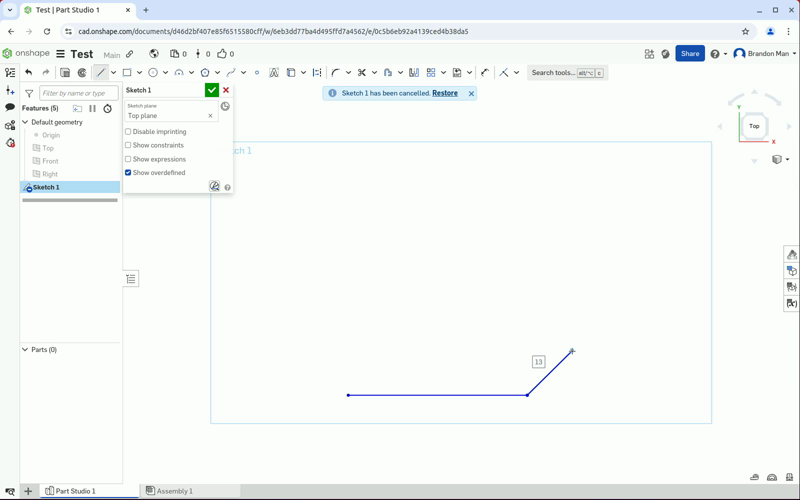
mouse_move(572, 171)
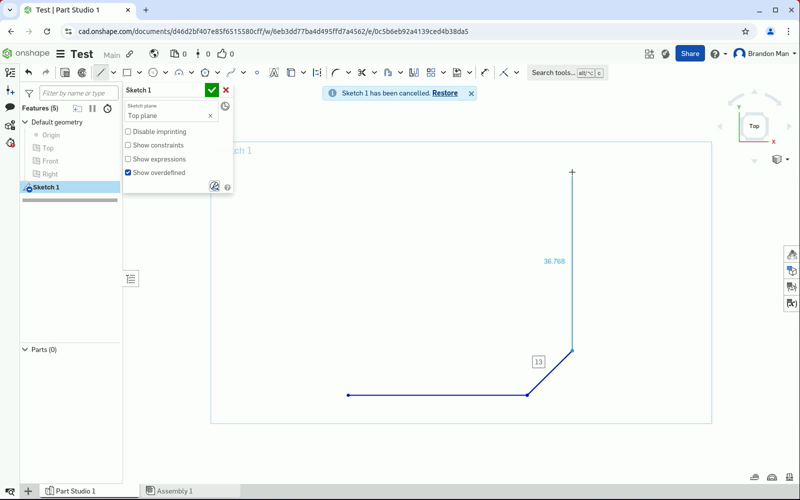
click(572, 171)
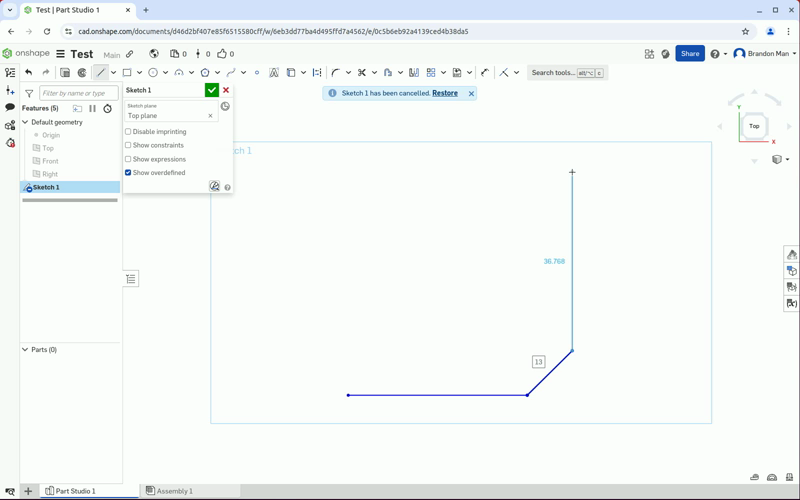
key_up(shift)
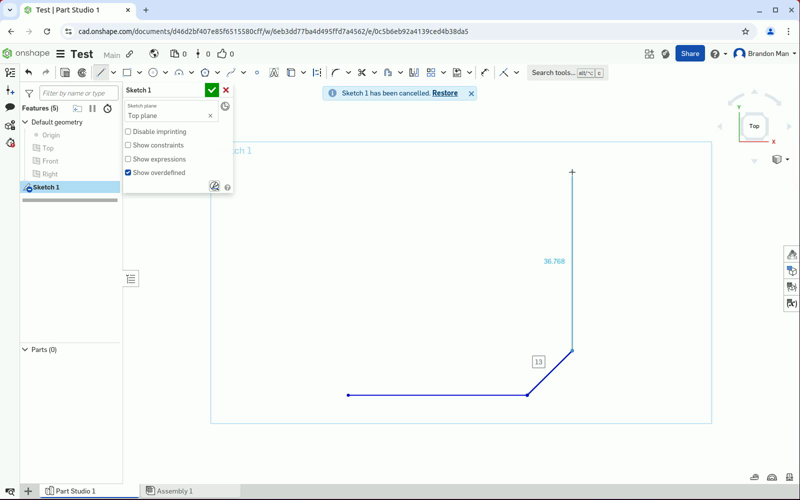
key_down(shift)
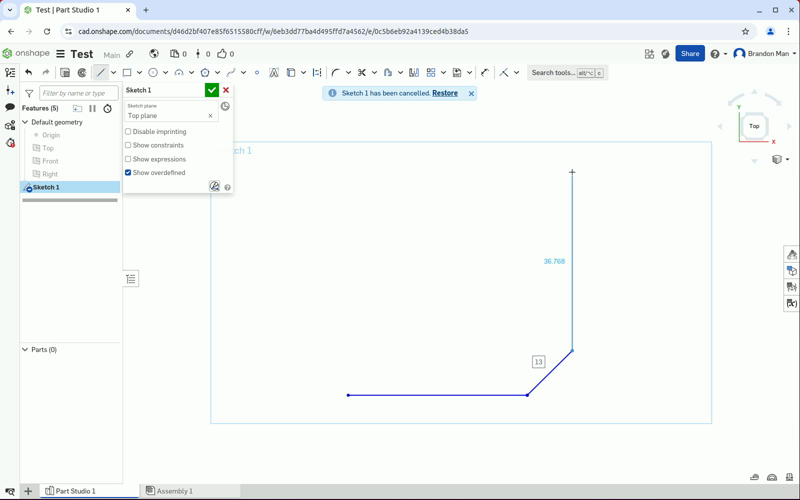
mouse_move(392, 171)
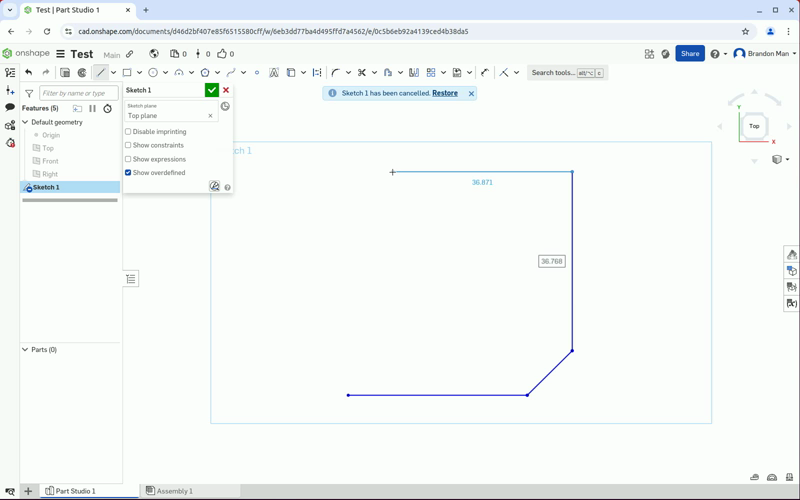
click(392, 171)
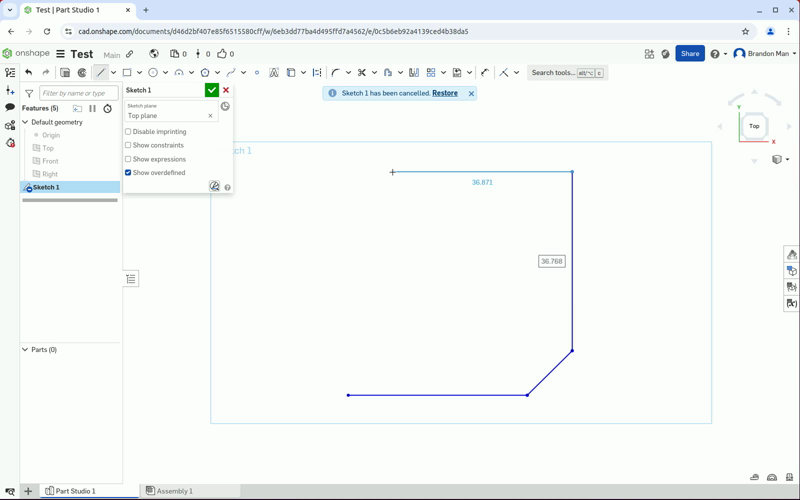
key_up(shift)
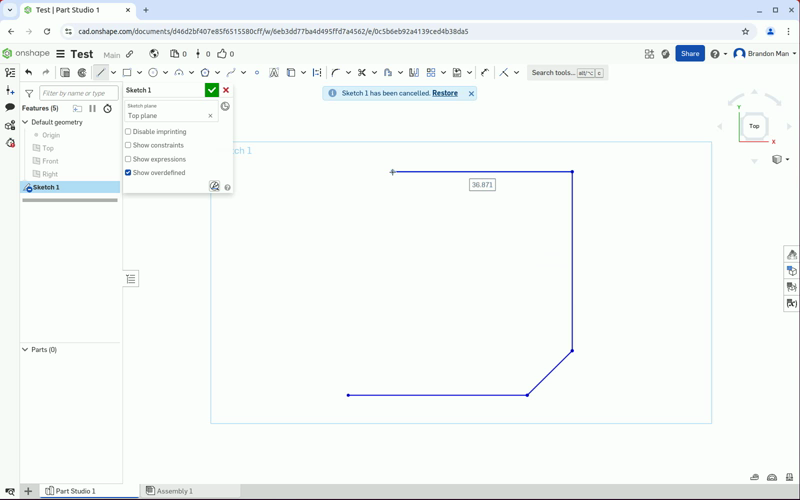
key_down(shift)
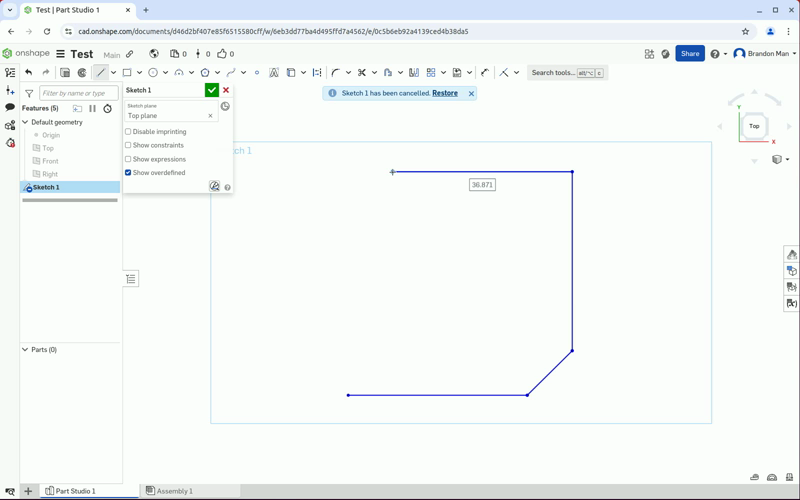
mouse_move(348, 216)
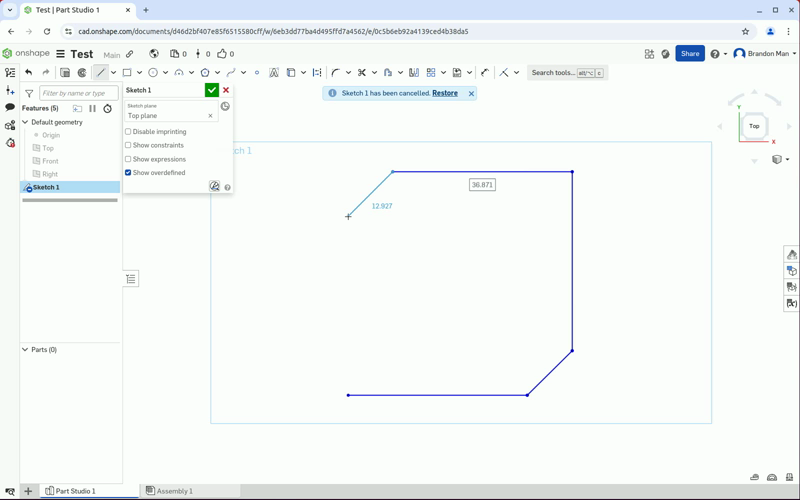
click(348, 216)
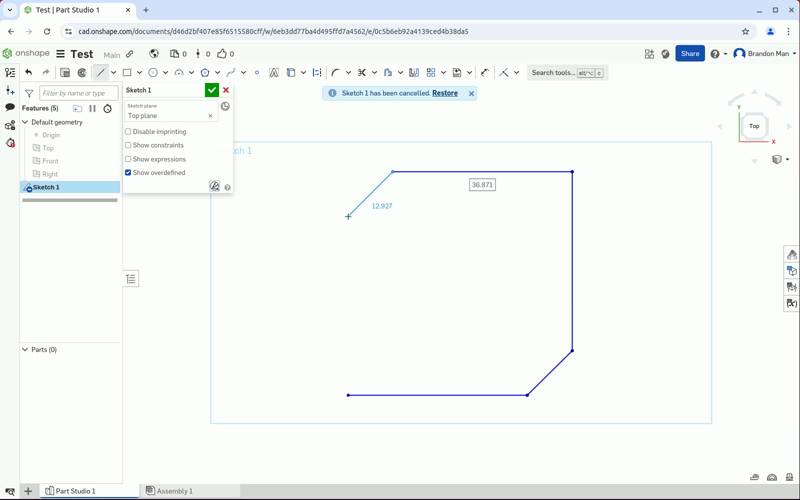
key_up(shift)
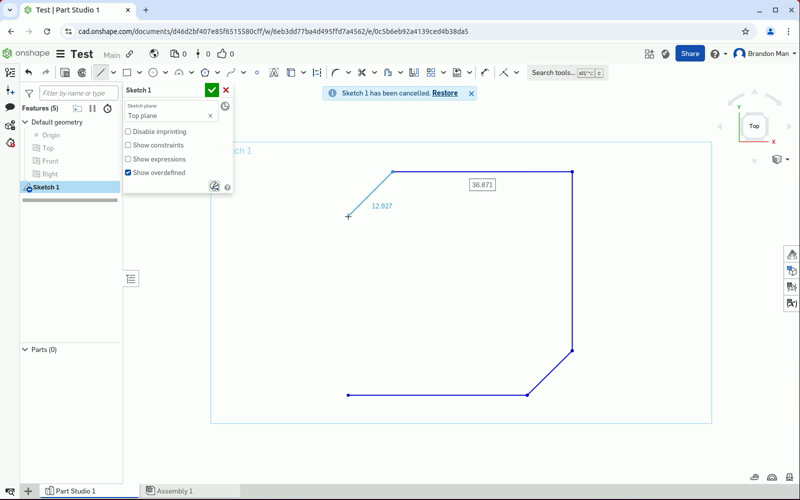
key_down(shift)
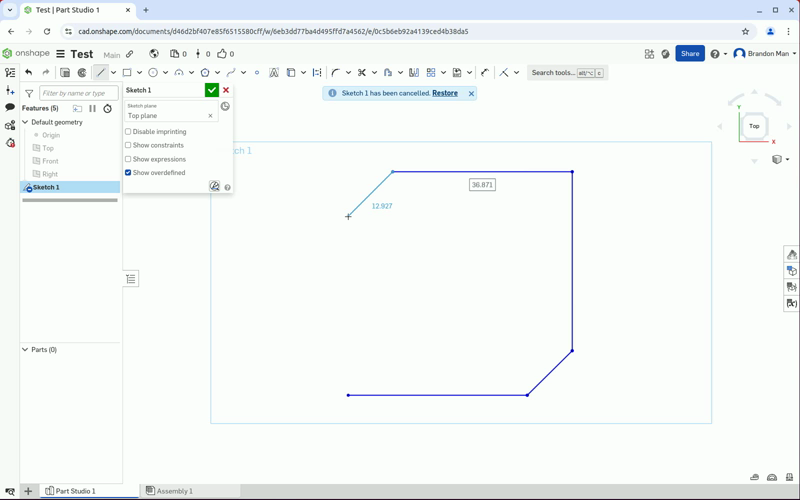
mouse_move(348, 395)
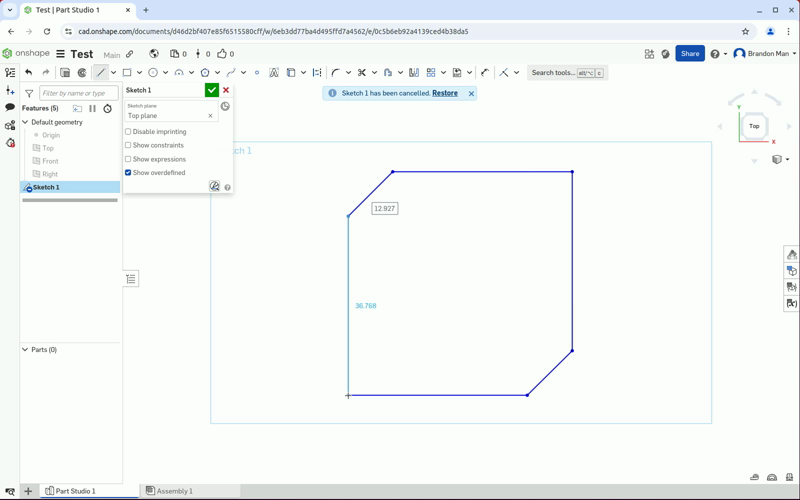
key_up(shift)
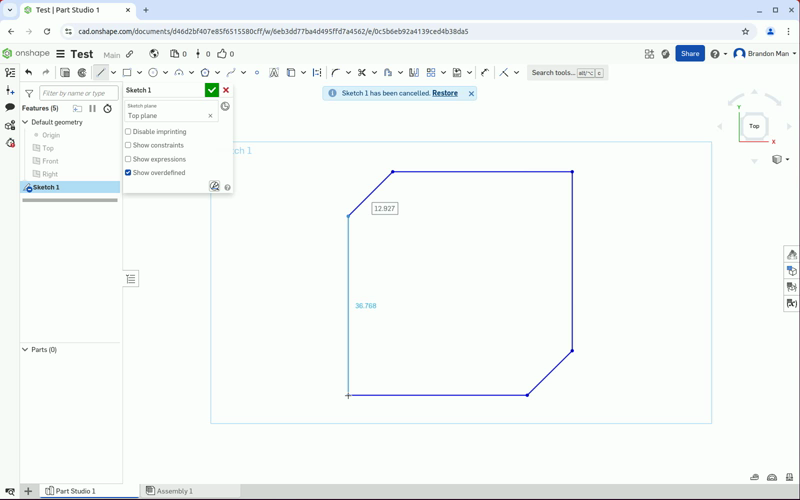
click(348, 395)
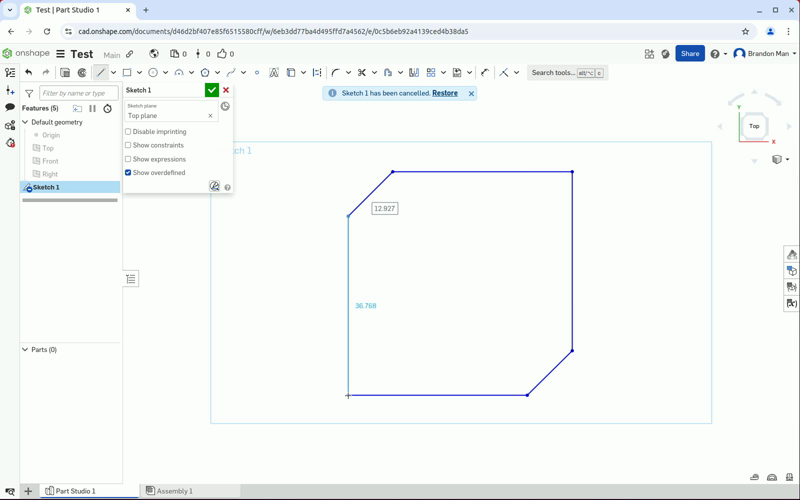
key(esc)
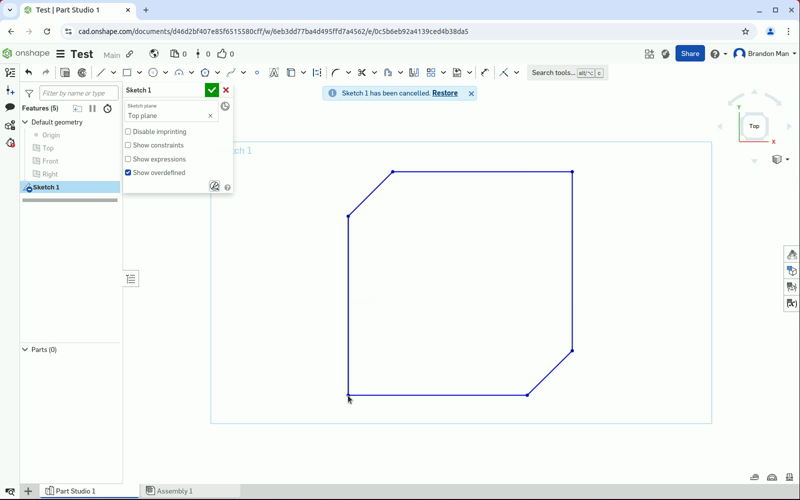
mouse_move(413, 261)
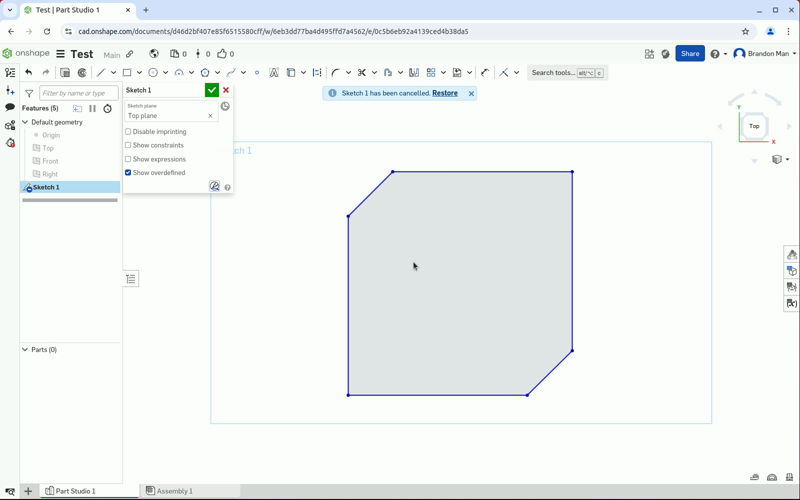
click(413, 261)
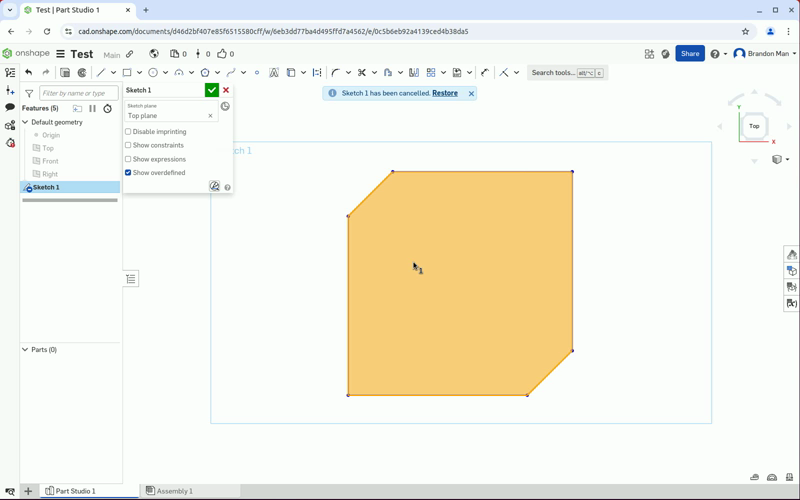
mouse_move(73, 352)
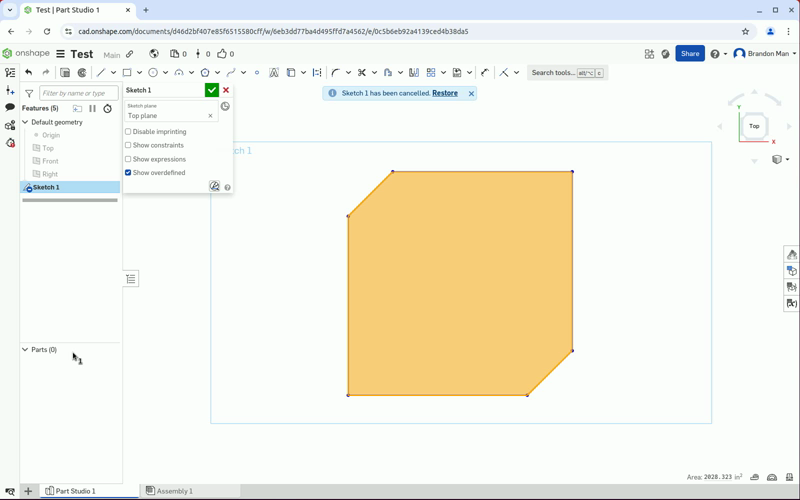
key(shift+y)
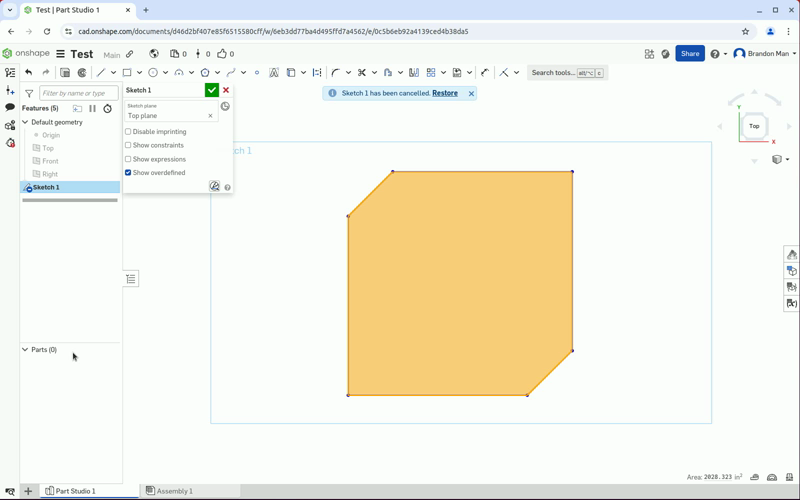
key(shift+e)
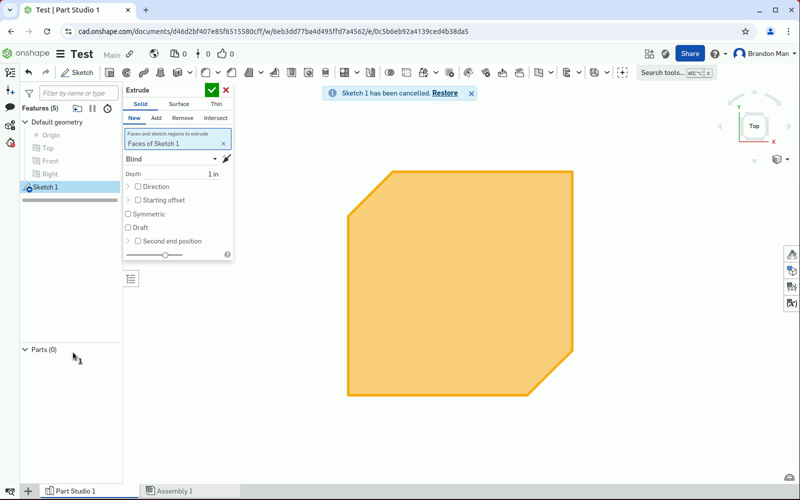
mouse_move(143, 106)
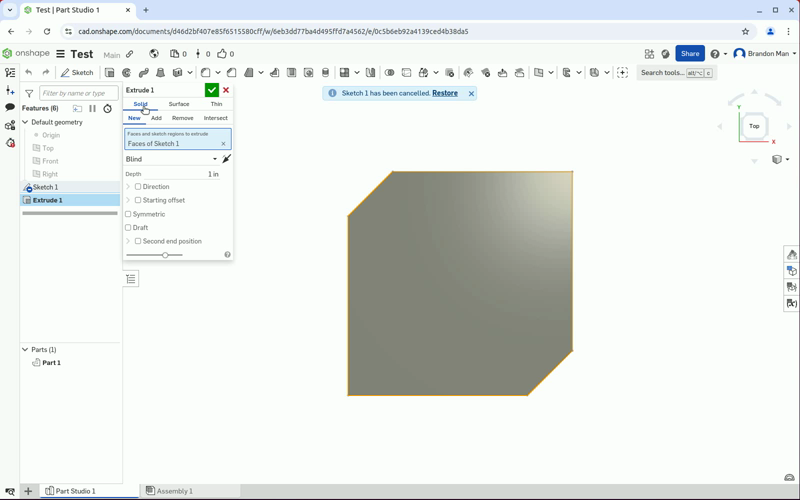
click(143, 106)
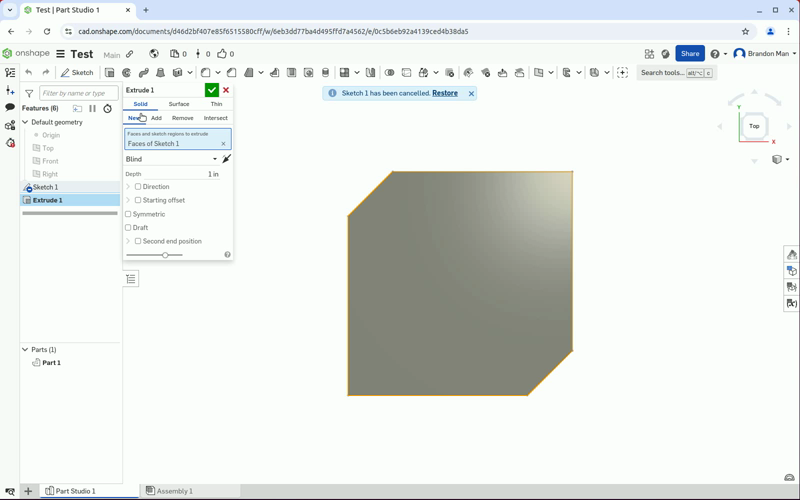
mouse_move(137, 120)
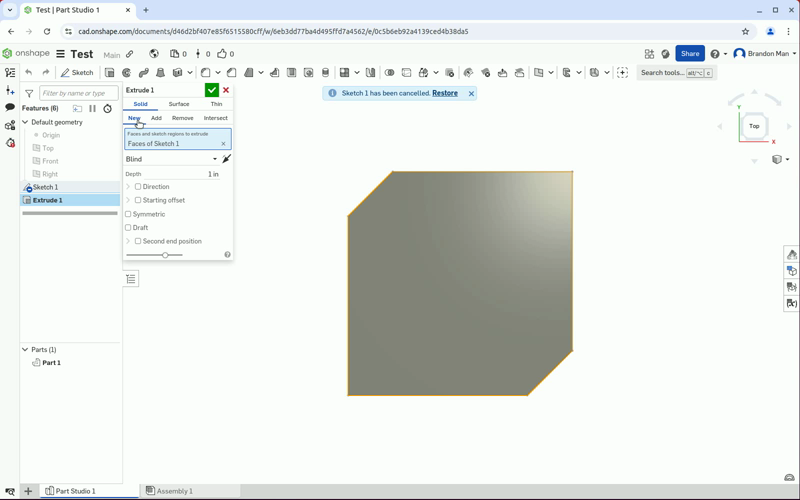
click(137, 120)
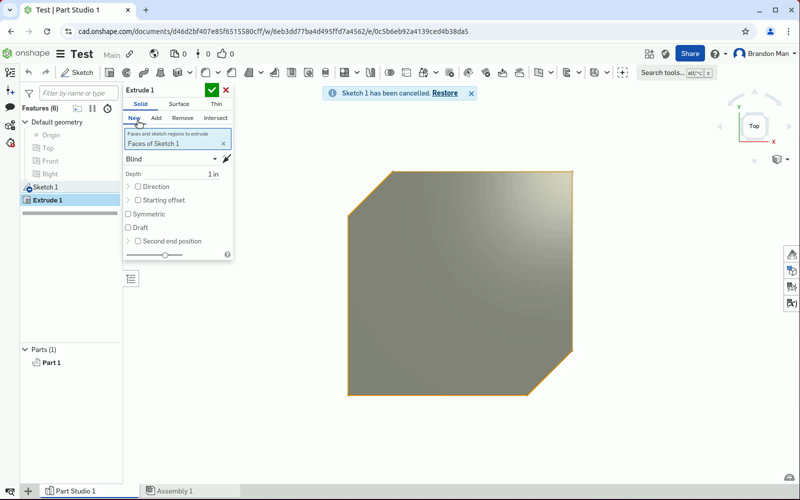
key(tab, 4)
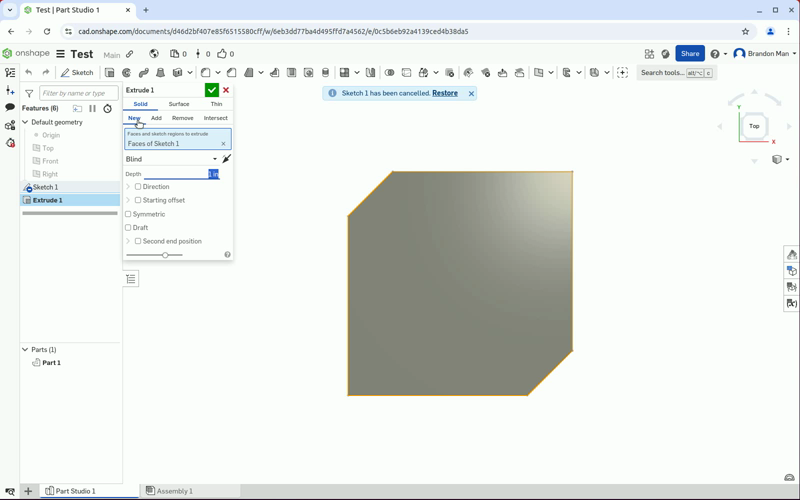
text(3.37)
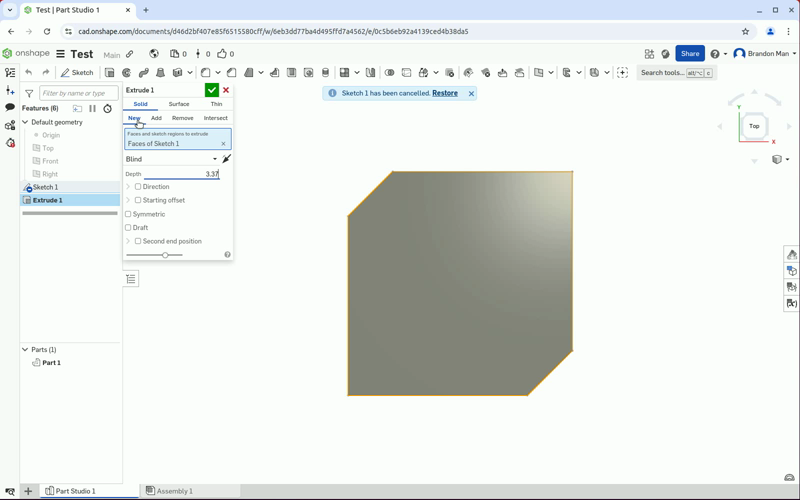
key(enter)
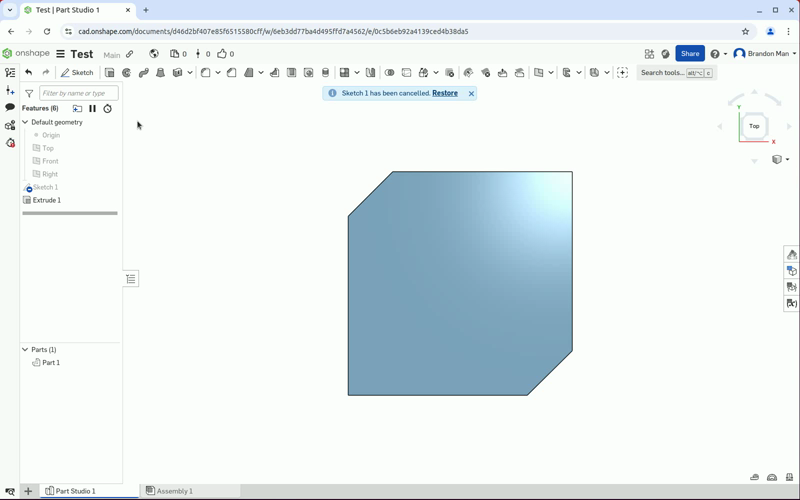
key(shift+h)
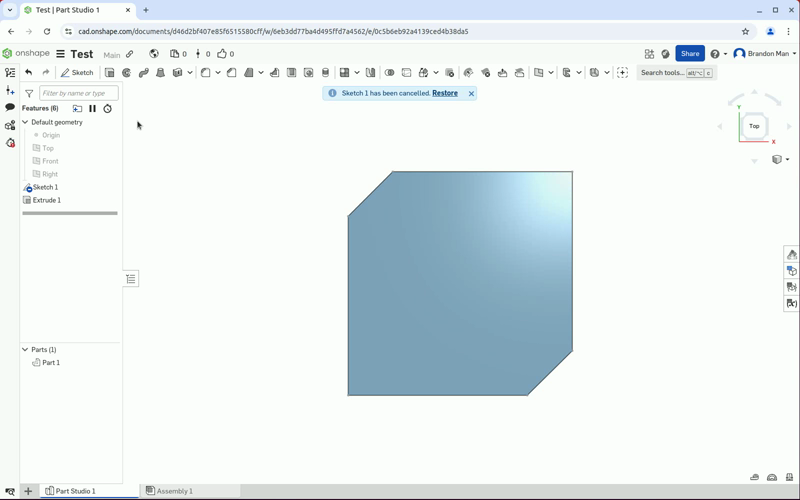
key(shift+h)
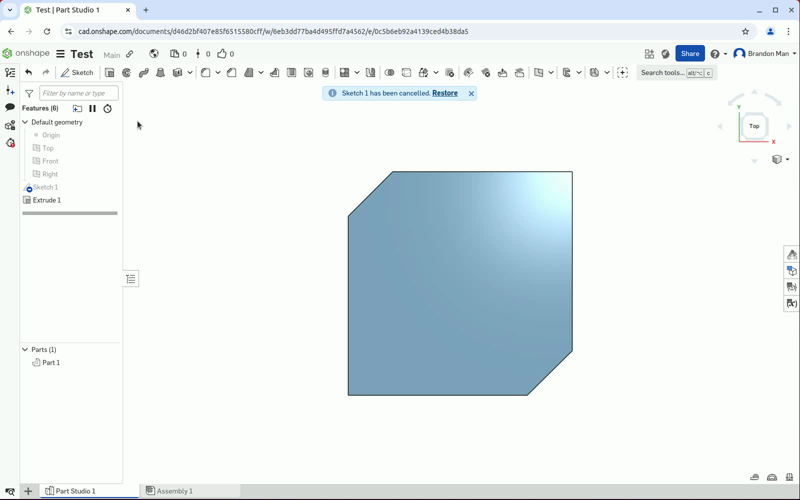
mouse_move(73, 189)
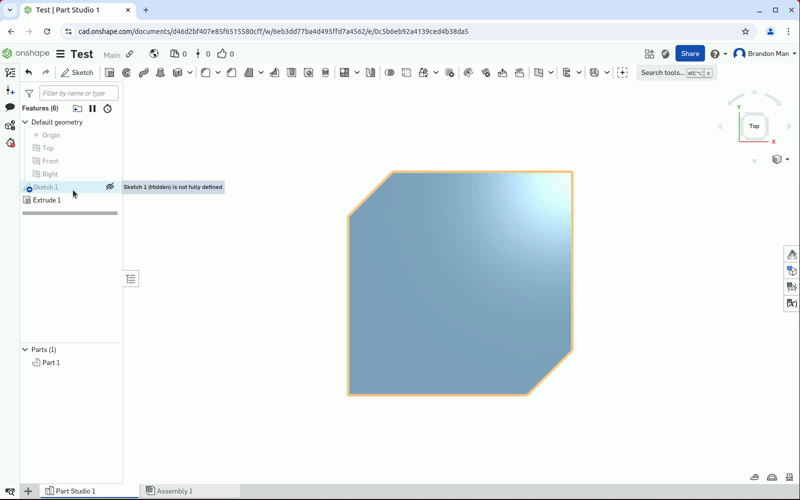
click(73, 189)
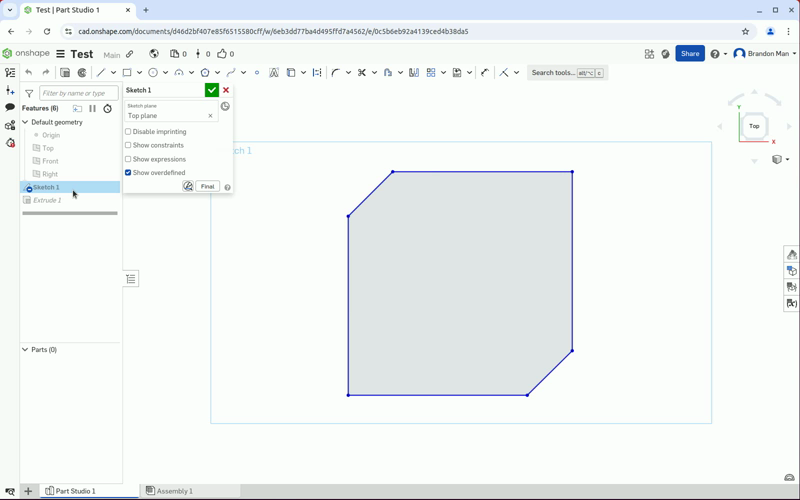
mouse_move(229, 92)
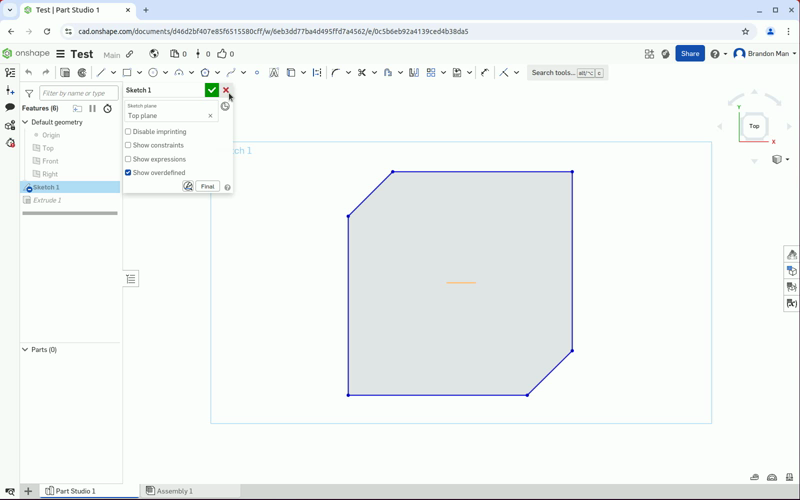
click(229, 92)
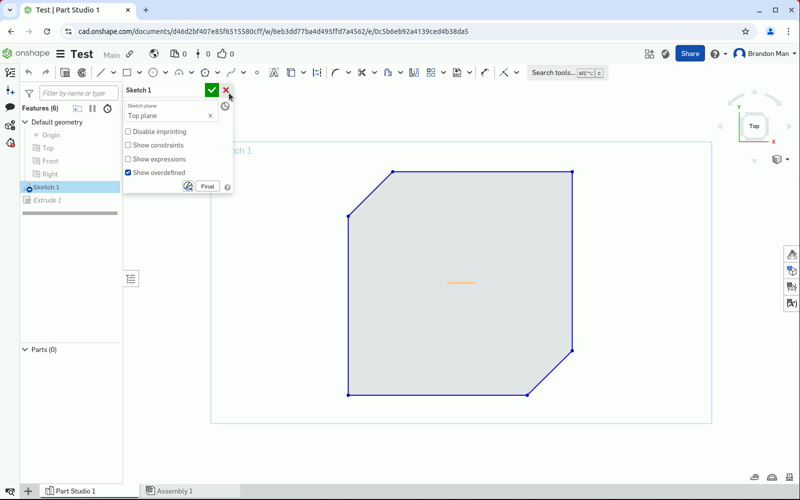
key(shift+s)
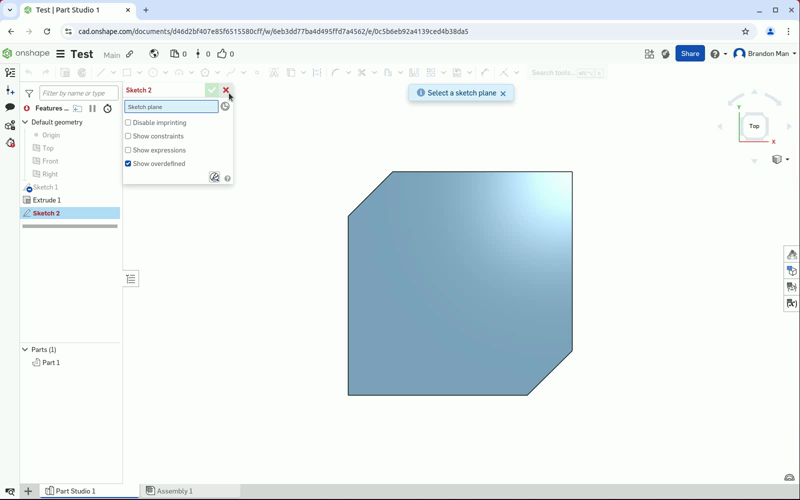
mouse_move(73, 150)
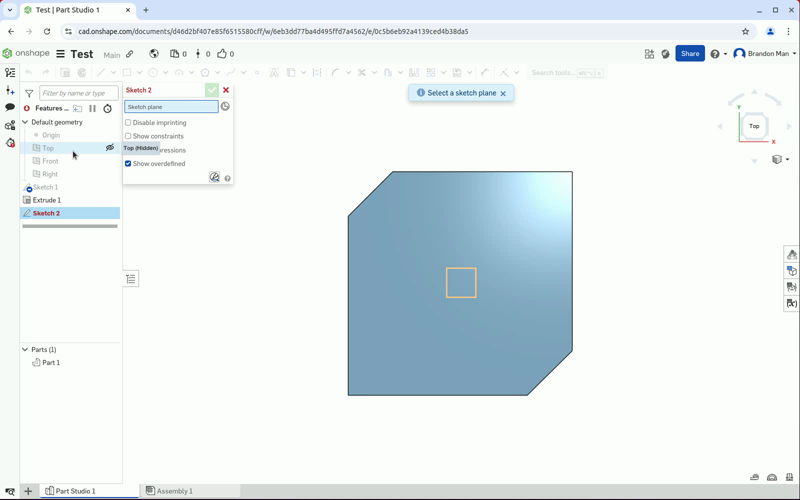
click(73, 150)
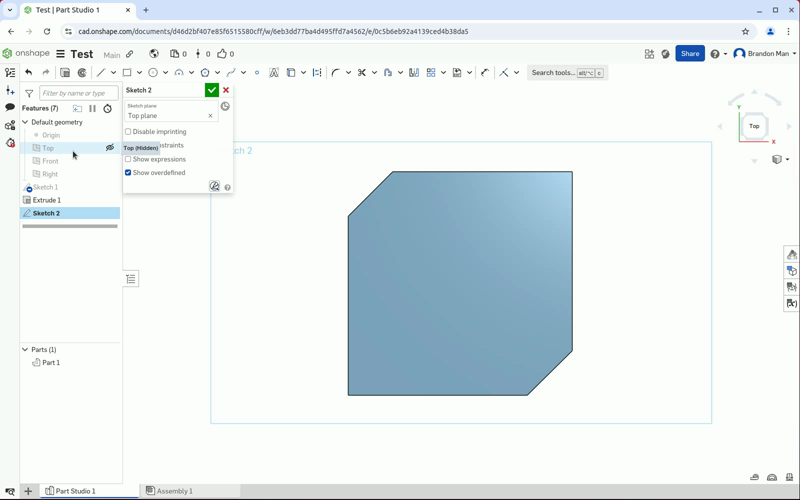
mouse_move(73, 352)
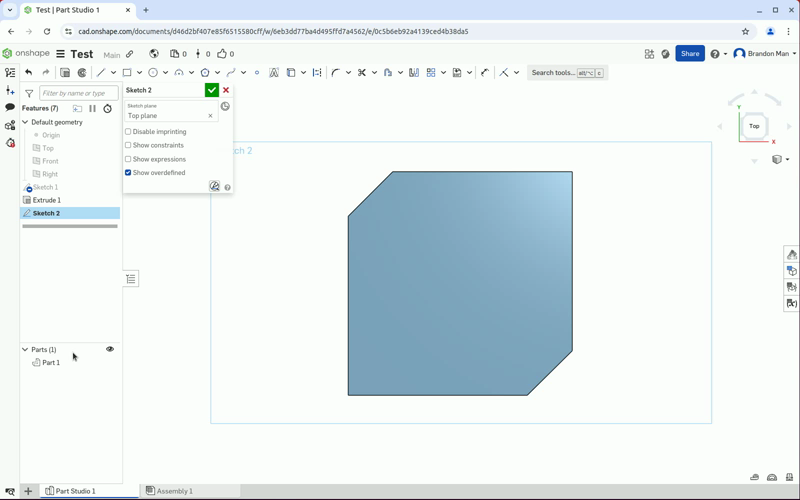
key(y)
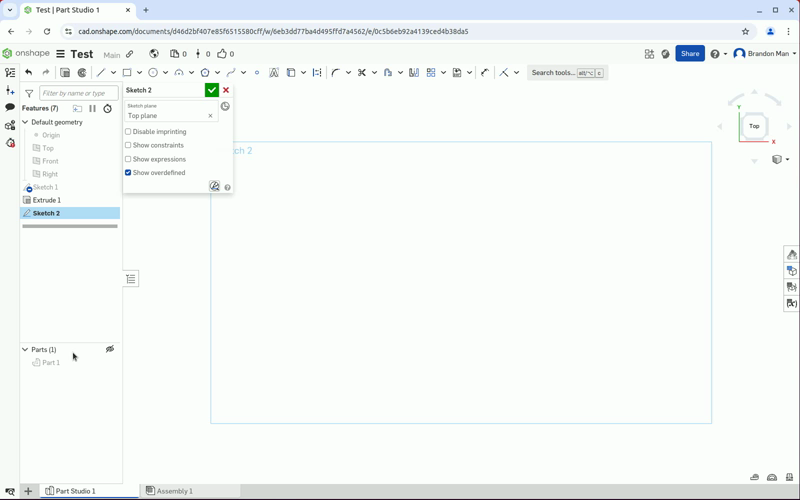
key(c)
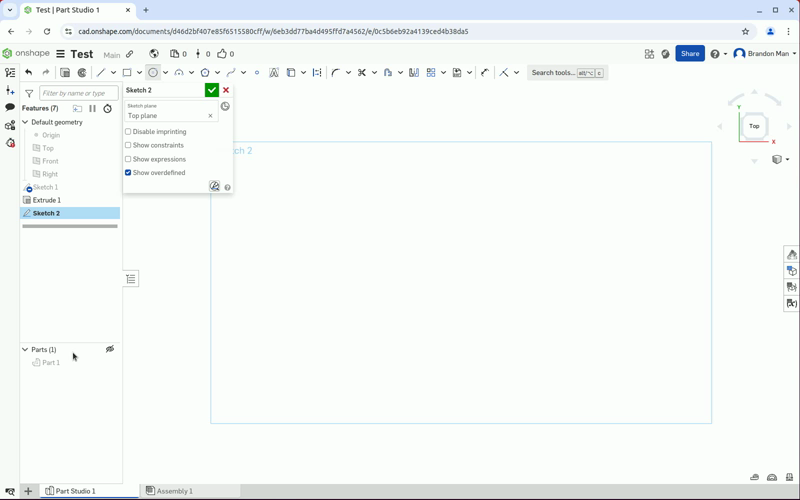
key_down(shift)
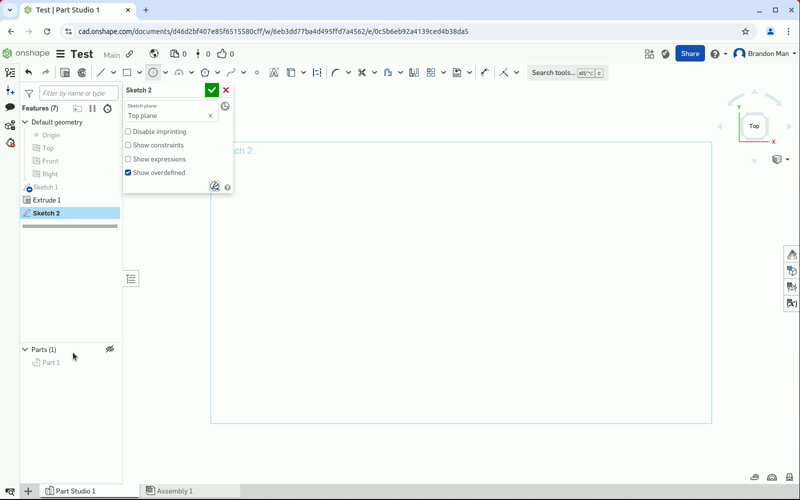
mouse_move(461, 282)
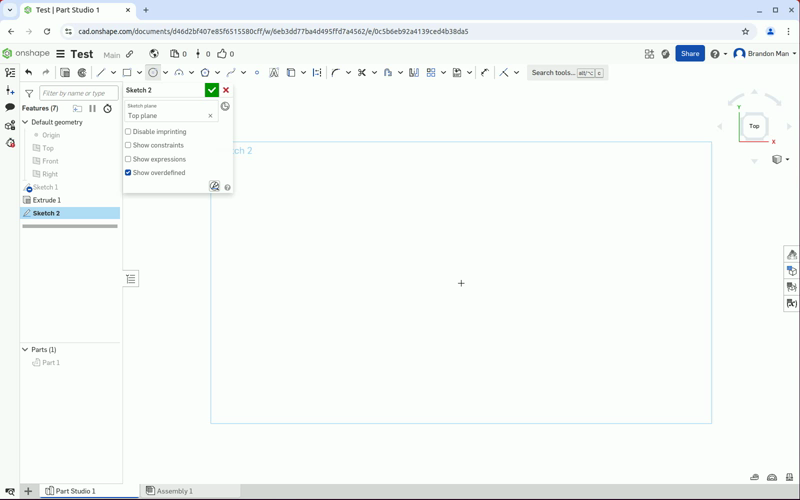
click(461, 282)
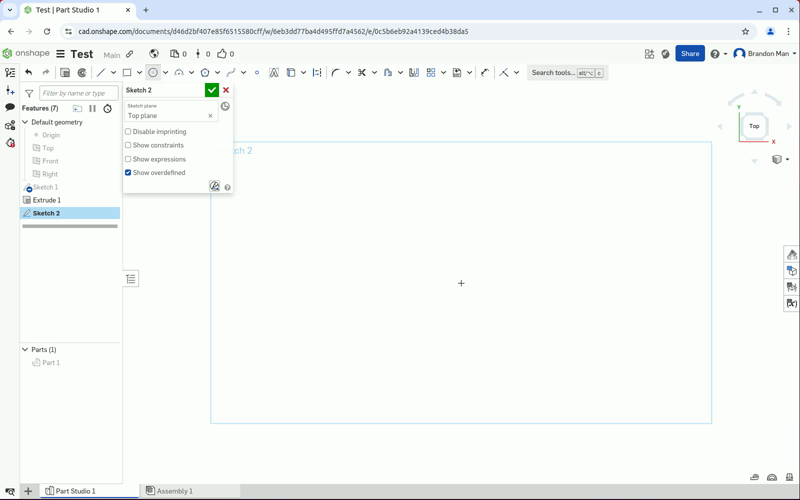
key_up(shift)
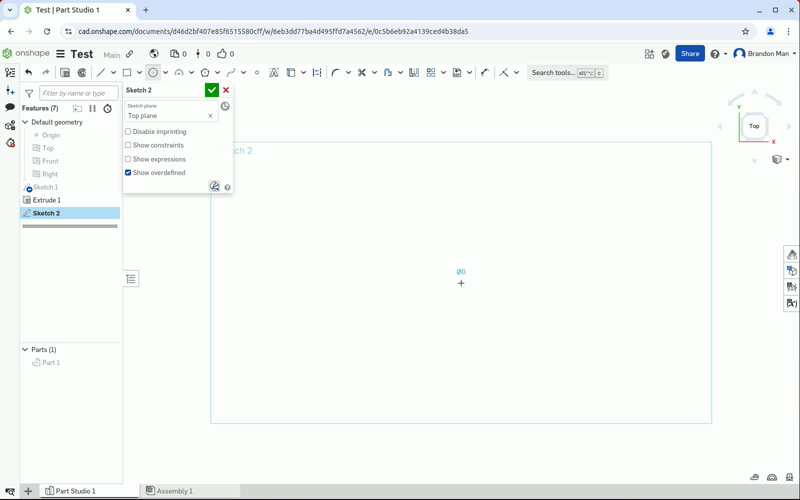
mouse_move(552, 282)
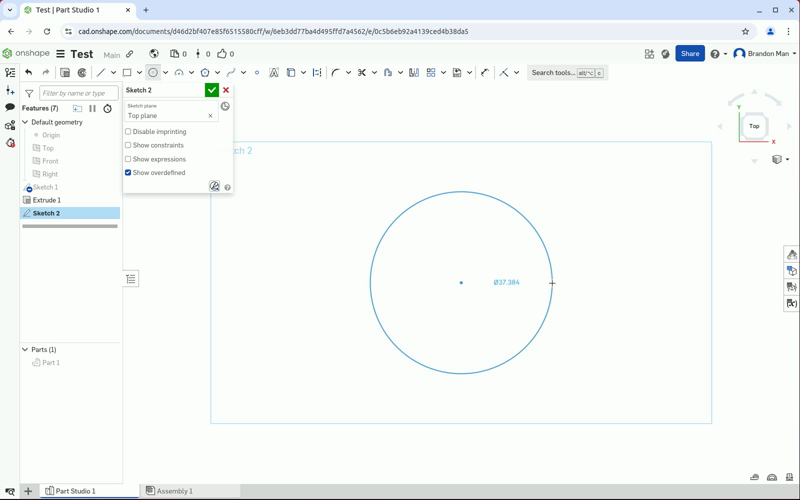
click(552, 282)
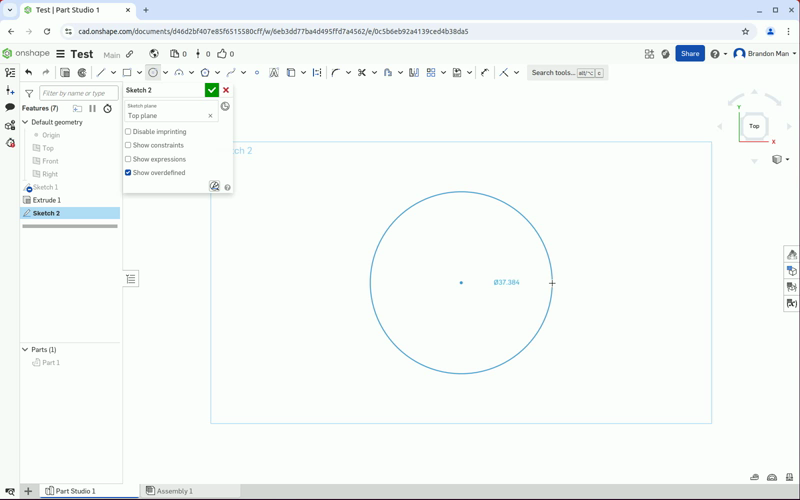
key(esc)
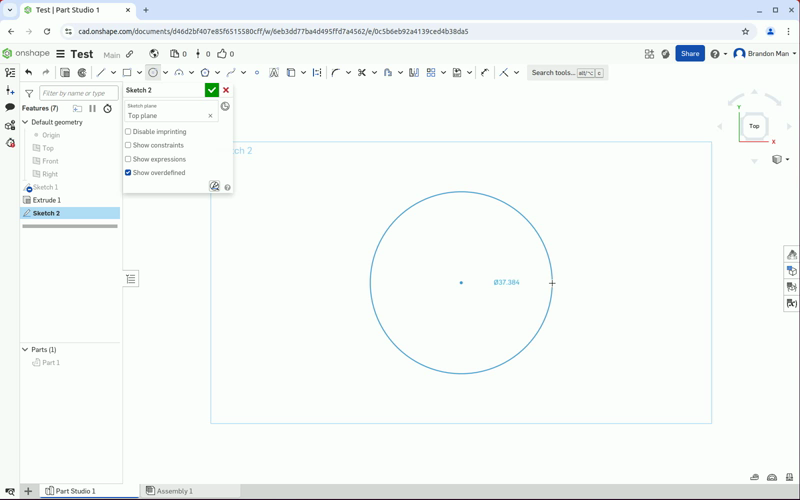
mouse_move(422, 255)
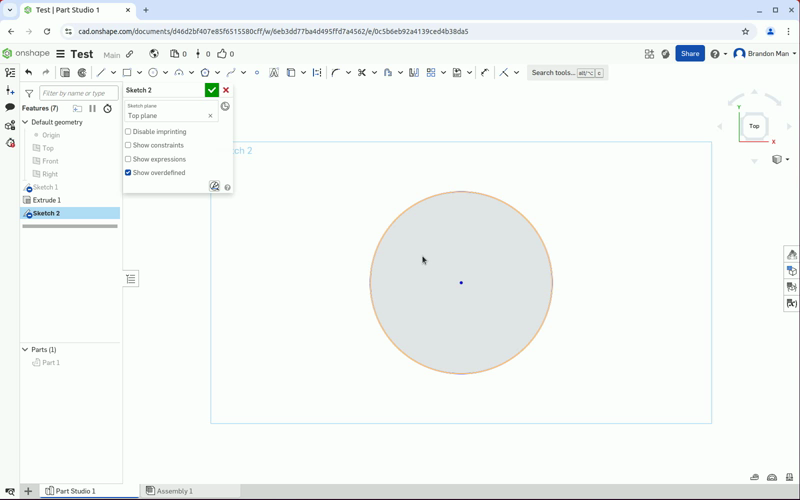
click(422, 255)
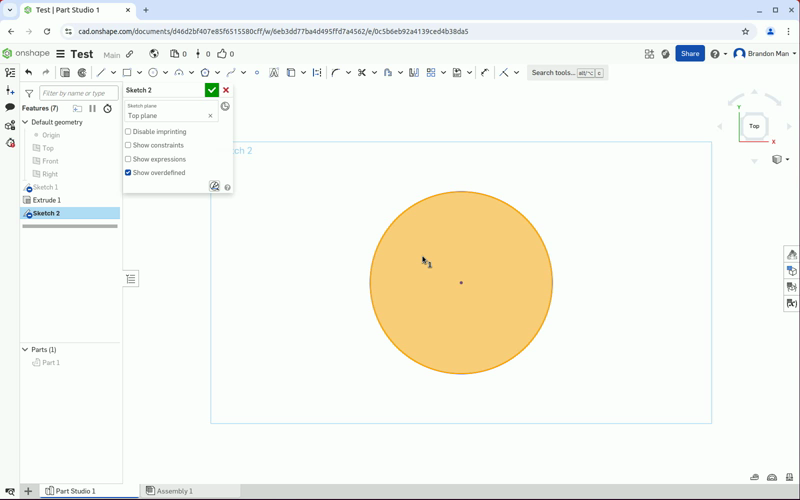
mouse_move(73, 352)
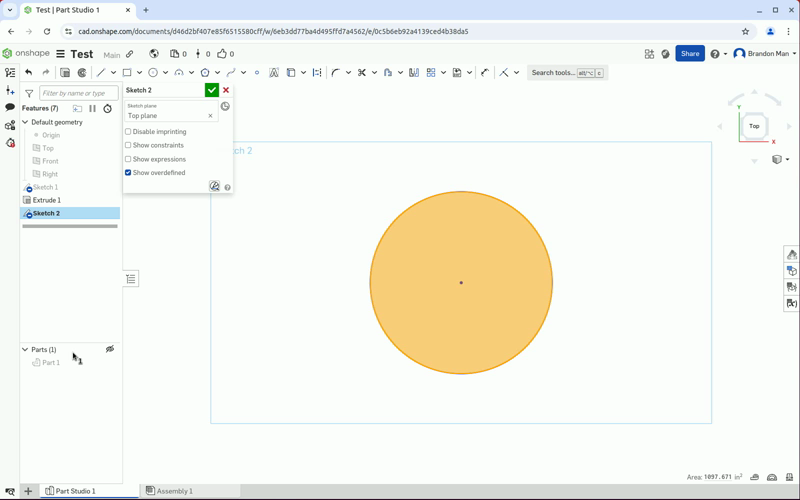
key(shift+y)
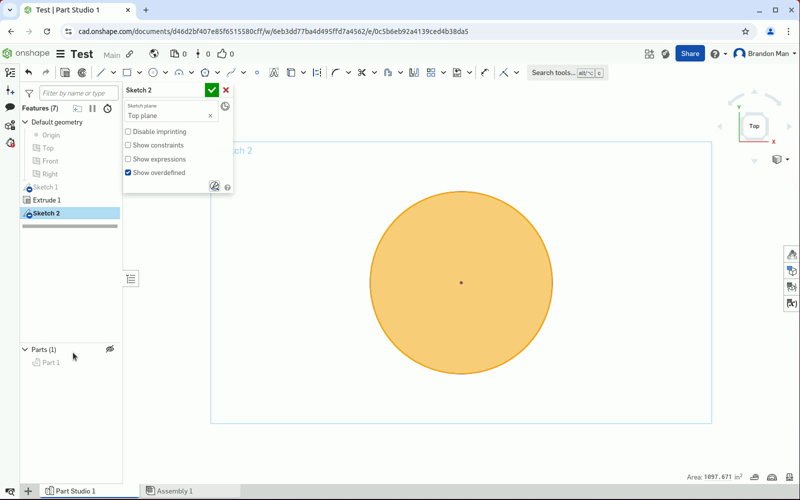
key(shift+e)
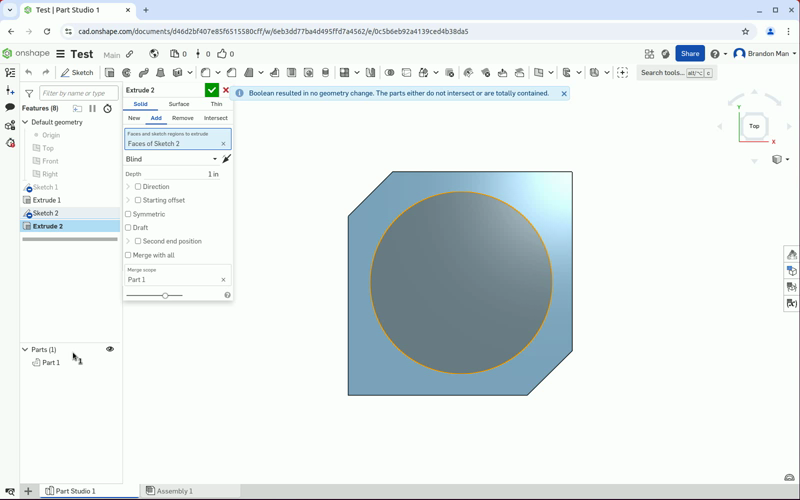
mouse_move(143, 106)
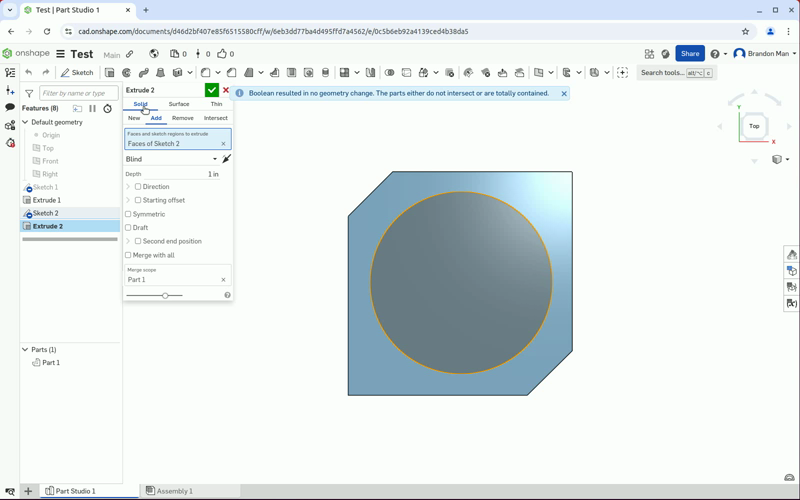
click(143, 106)
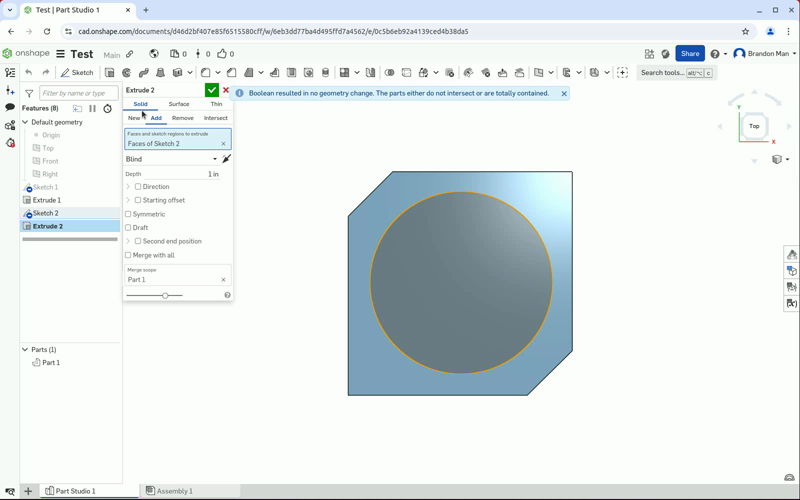
mouse_move(137, 120)
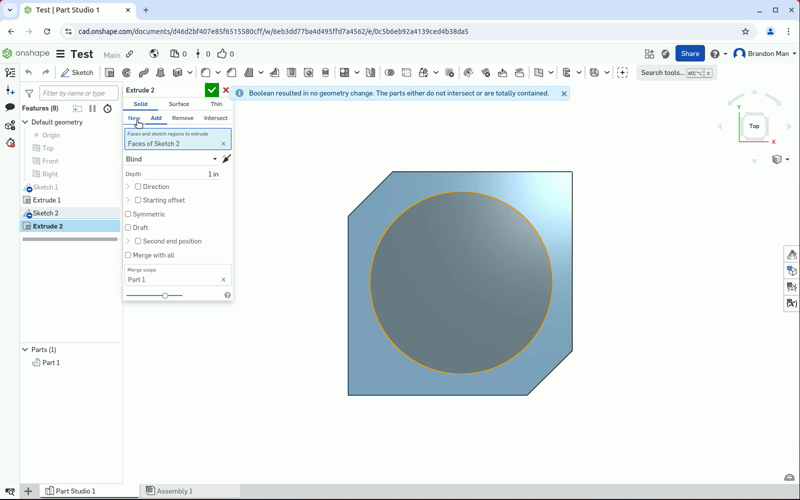
click(137, 120)
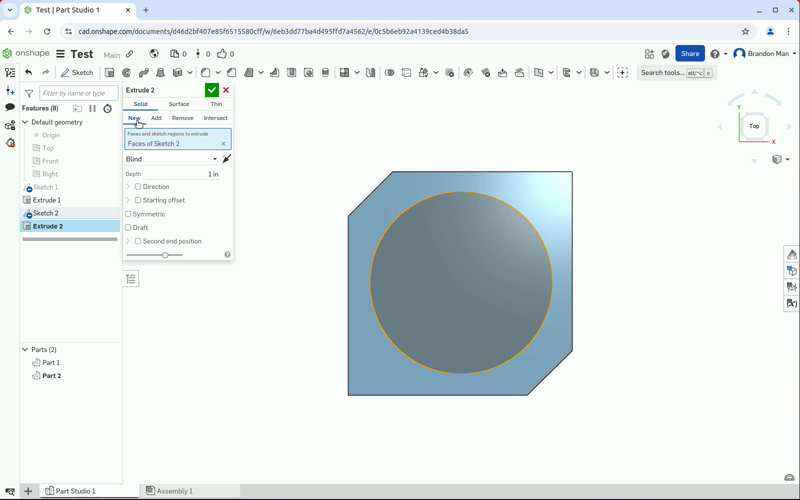
key(tab, 4)
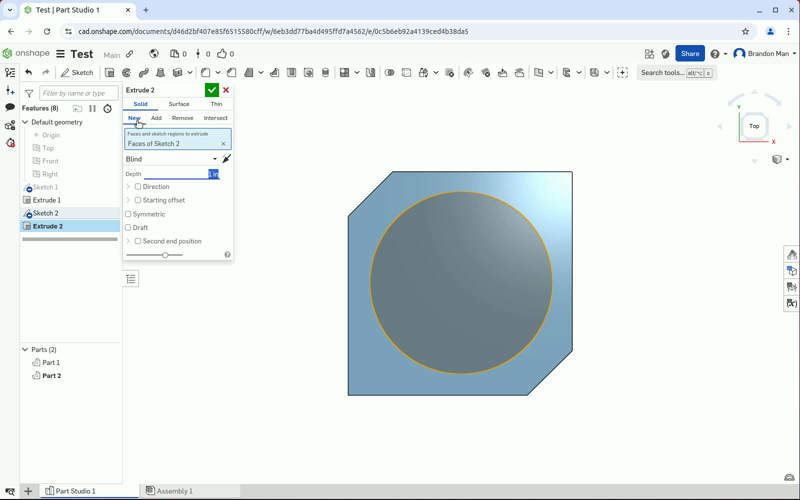
text(23.108)
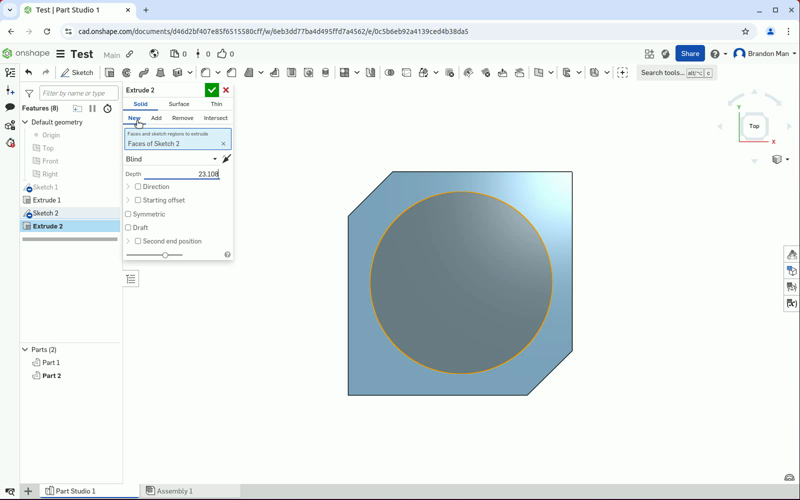
key(enter)
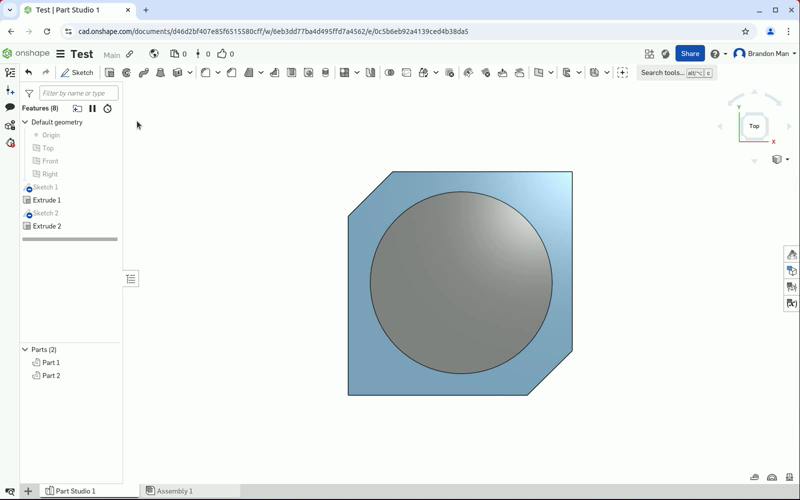
key(shift+h)
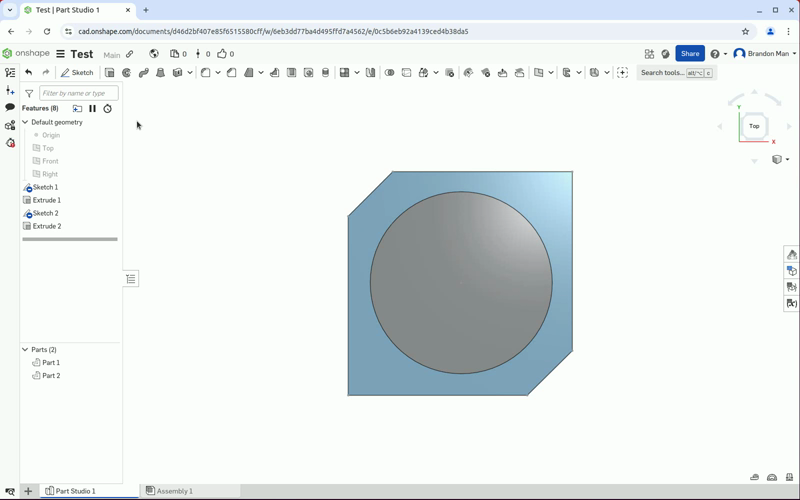
key(shift+h)
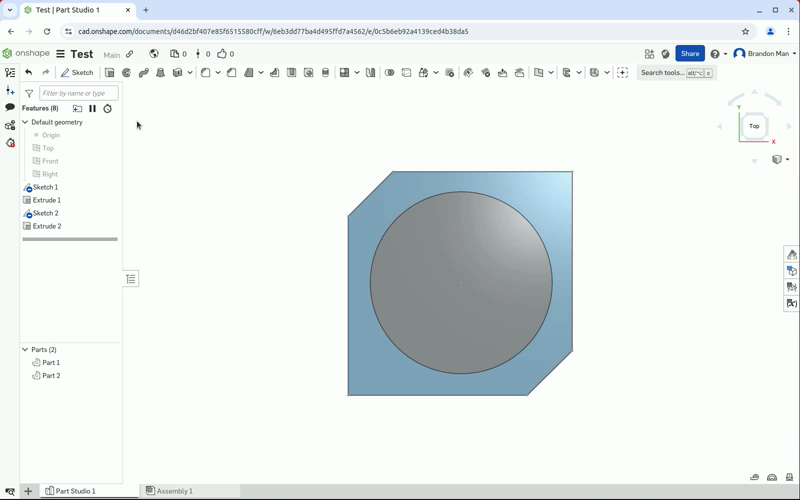
key(shift+7)
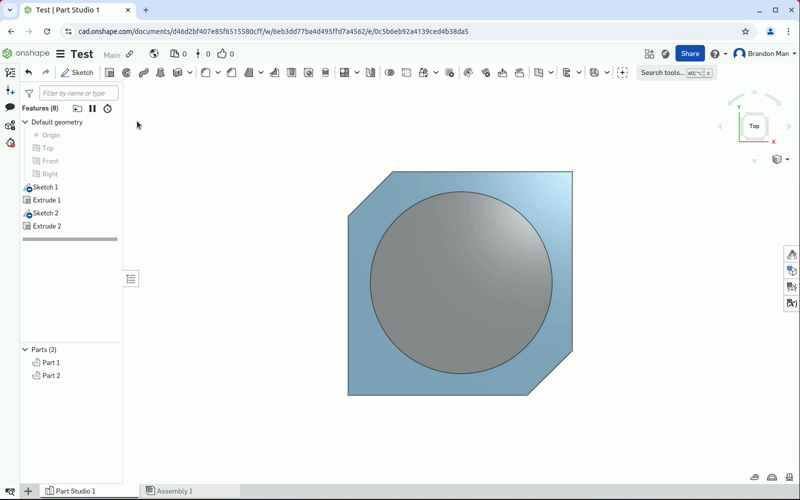
key(up, 3)
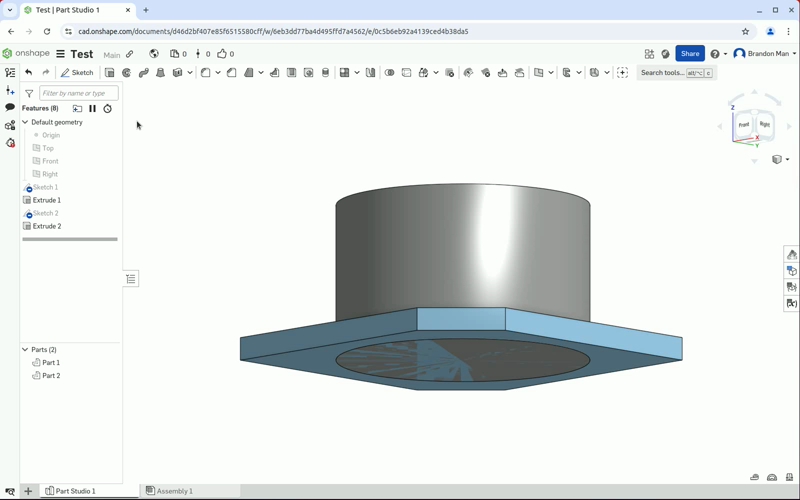
key(left, 3)
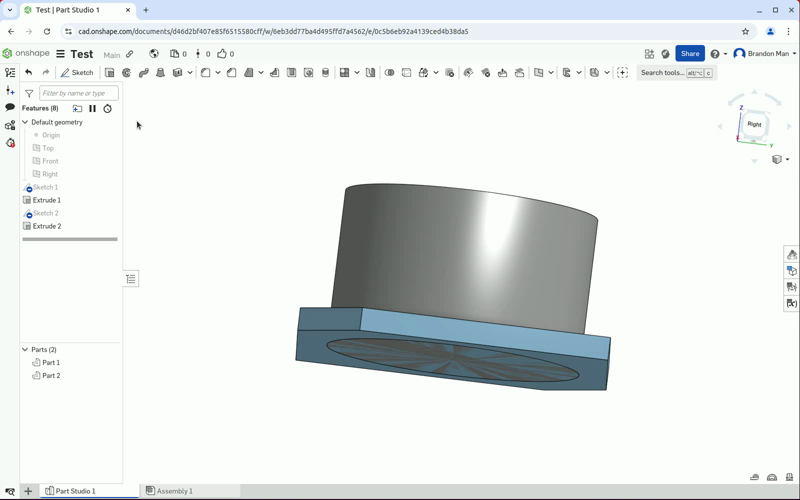
key(right, 3)
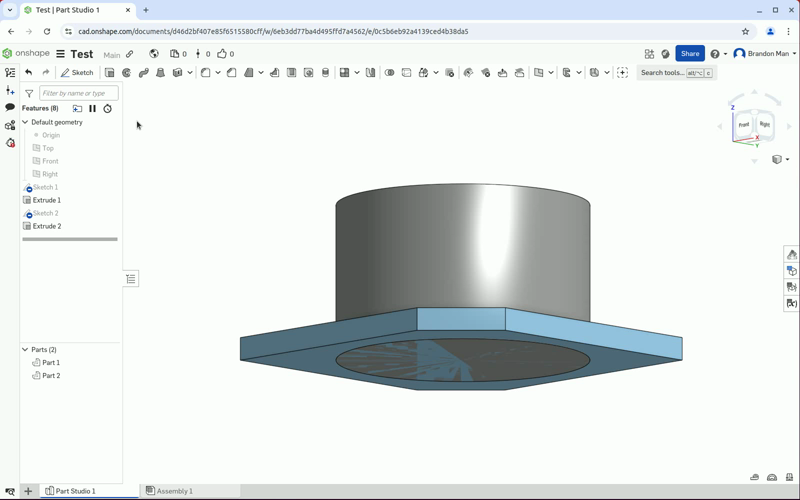
key(down, 3)
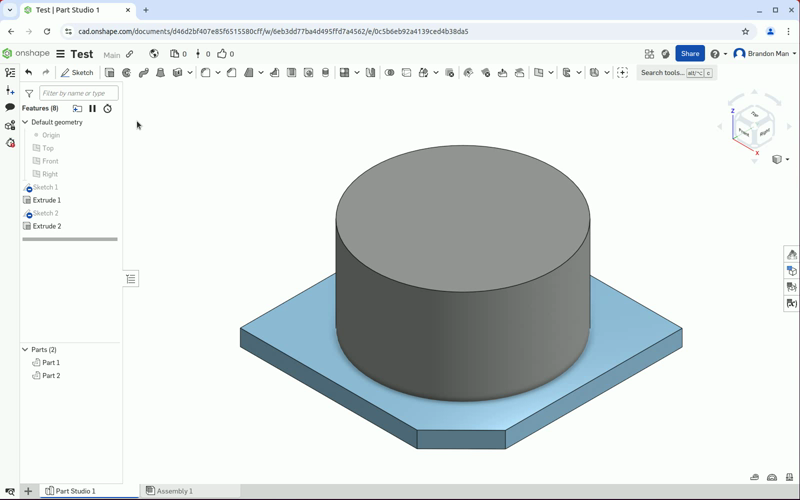
mouse_move(73, 189)
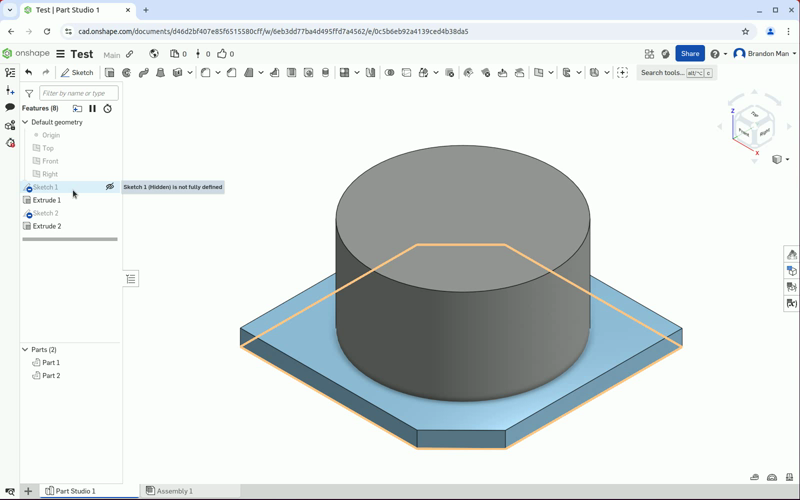
click(73, 189)